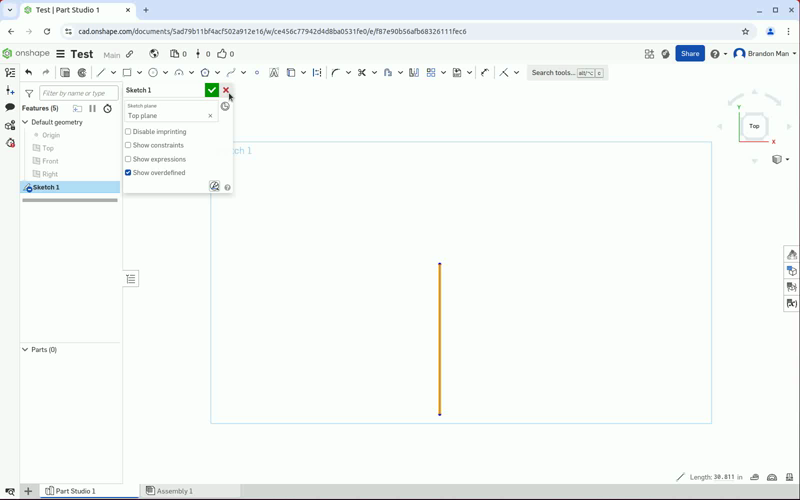
key(shift+h)
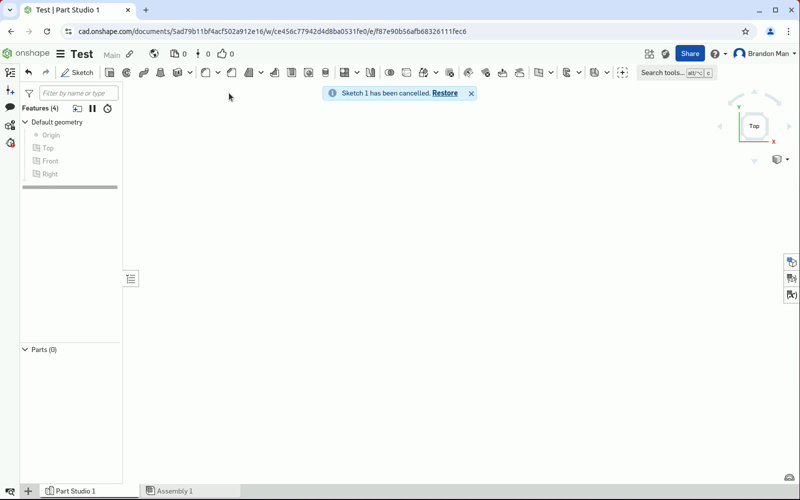
mouse_move(73, 352)
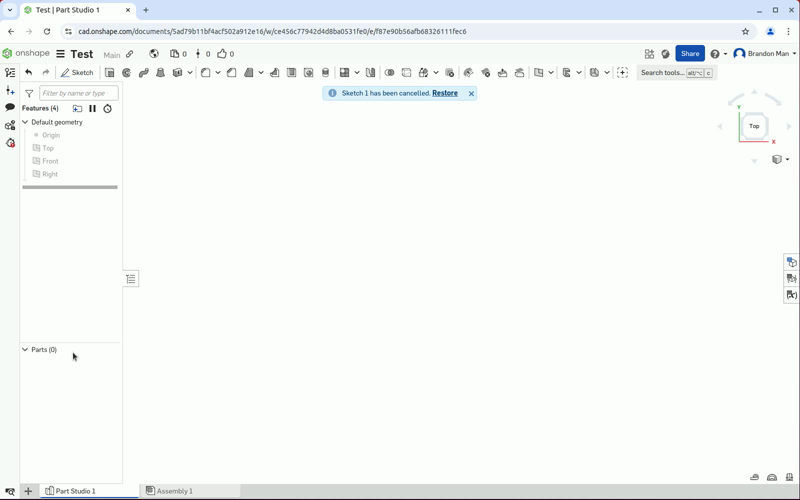
key(y)
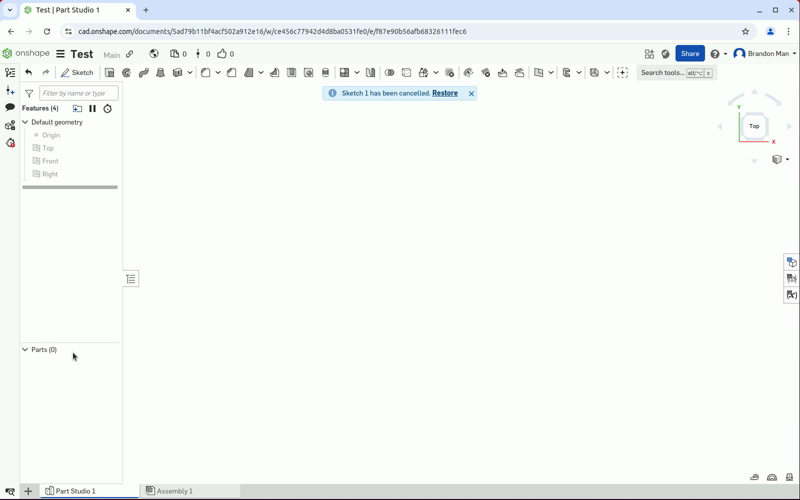
key(shift+p)
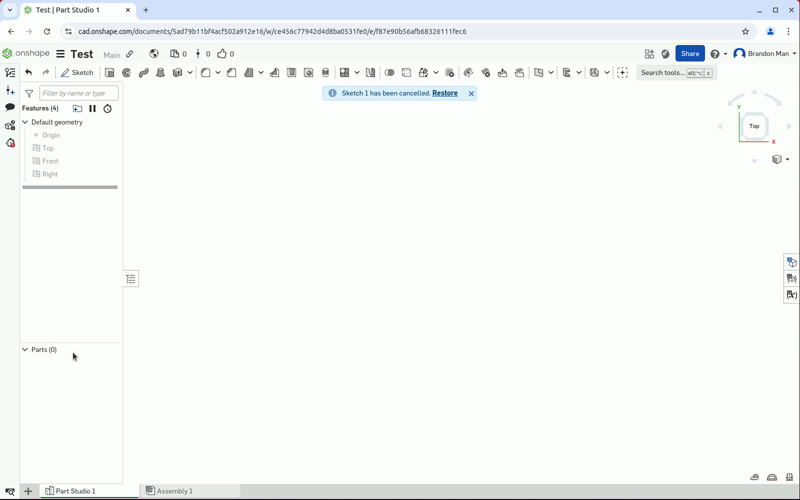
key(space)
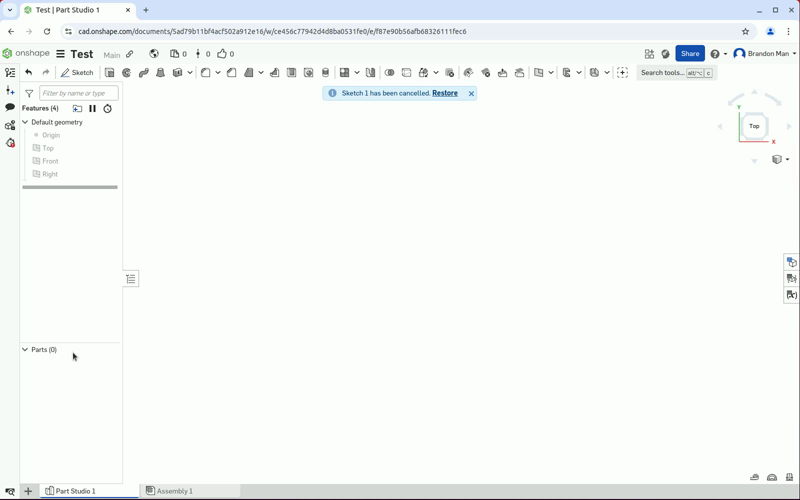
key_down(shift)
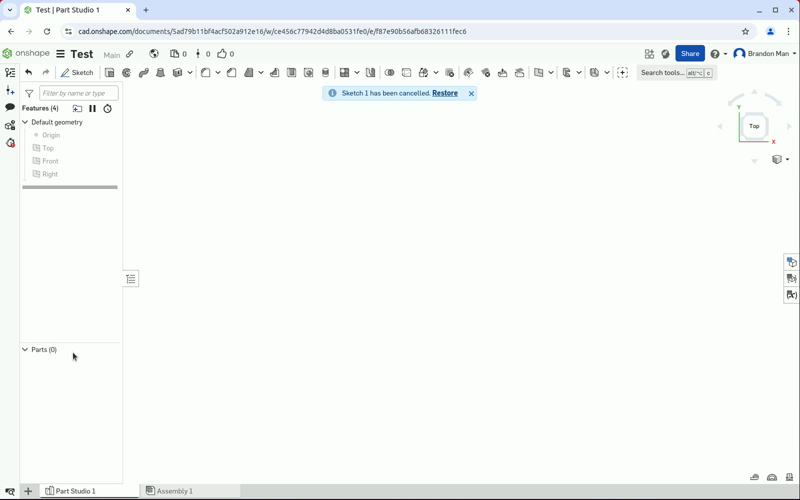
key(up)
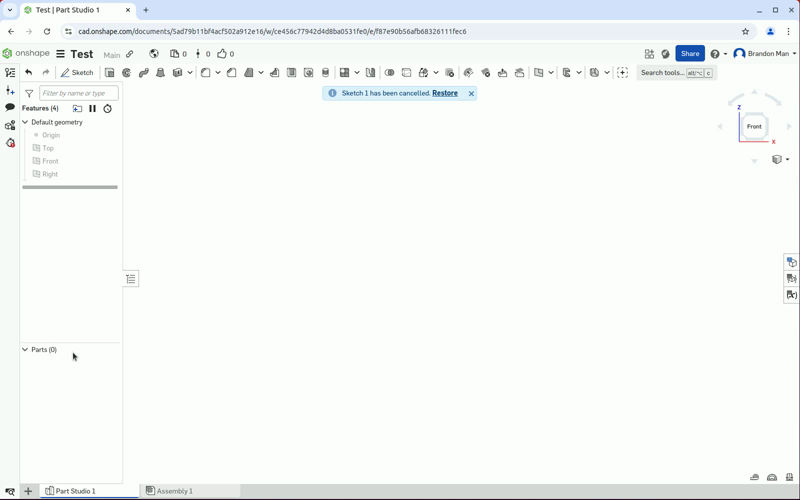
key_up(shift)
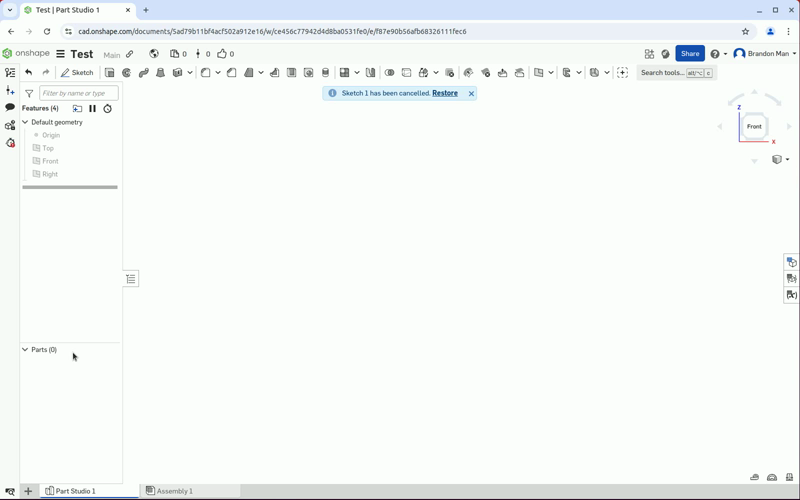
mouse_move(73, 352)
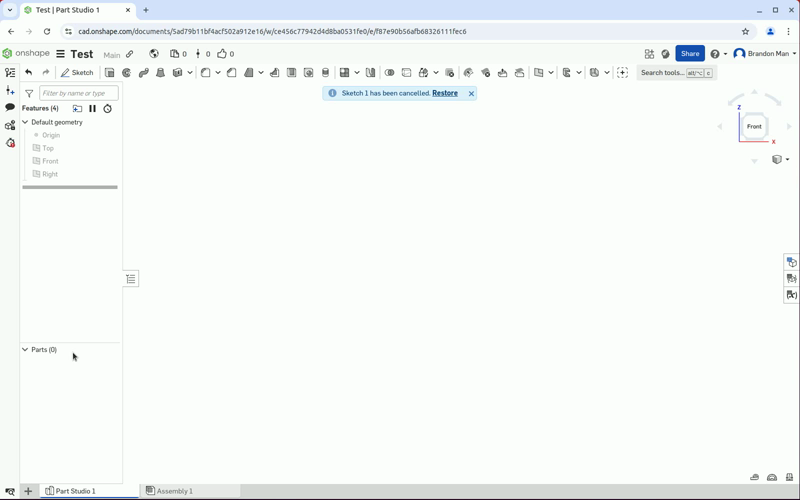
key(shift+y)
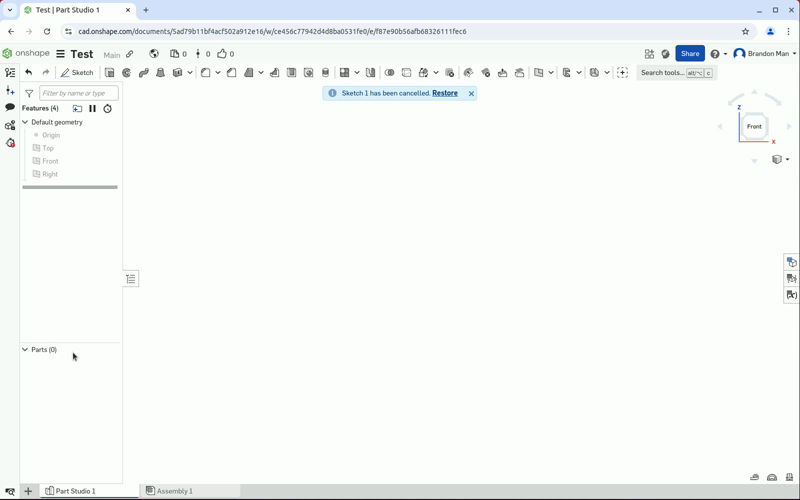
key(shift+s)
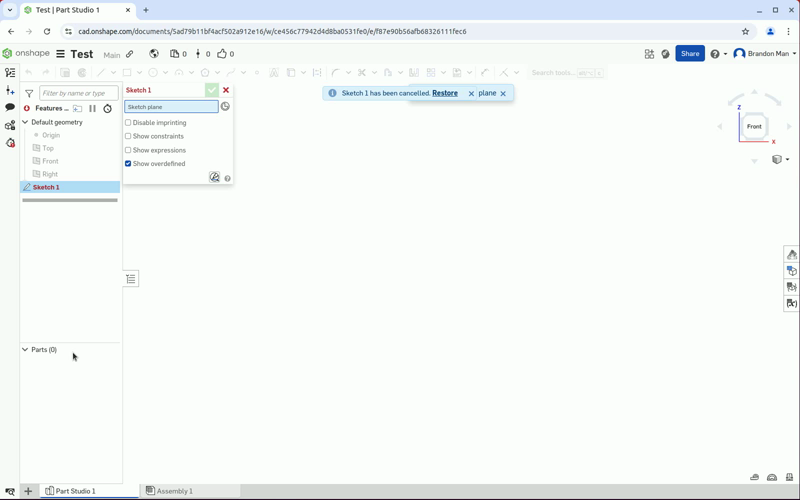
mouse_move(73, 163)
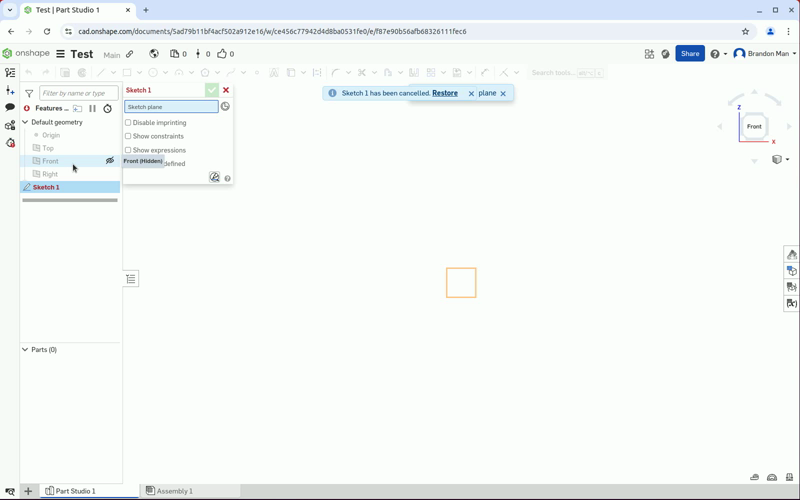
click(73, 163)
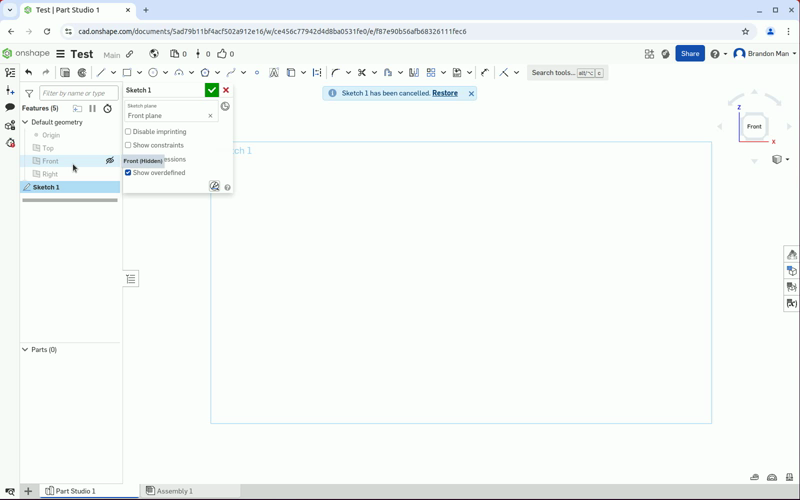
mouse_move(73, 352)
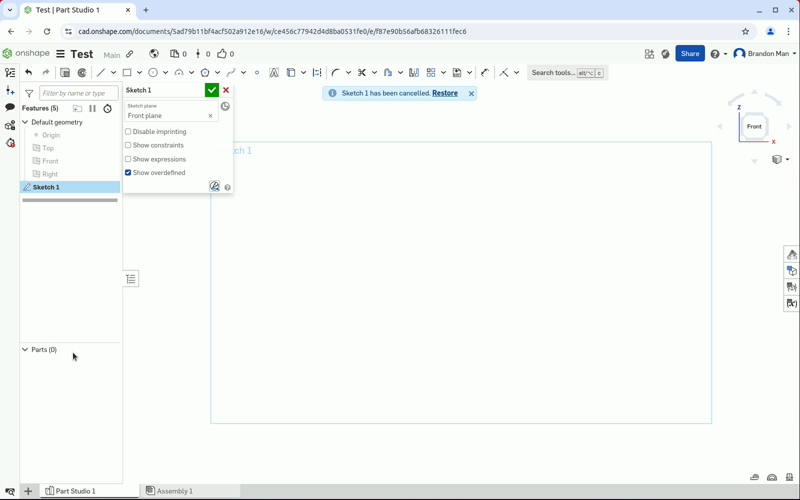
key(y)
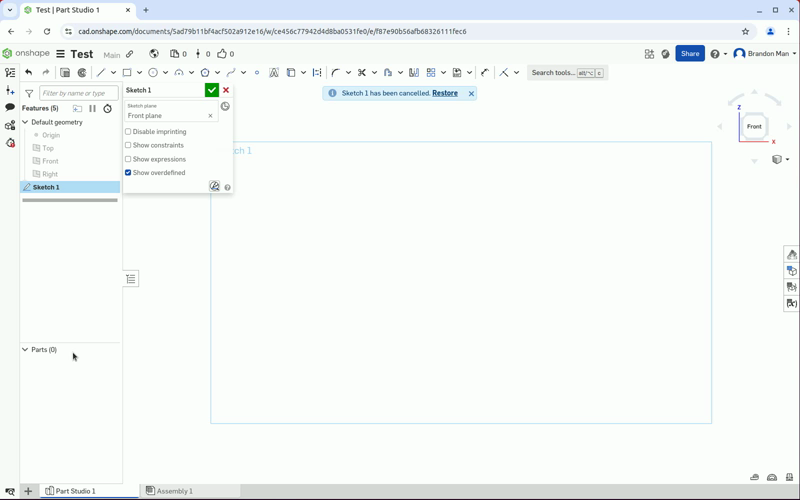
key(l)
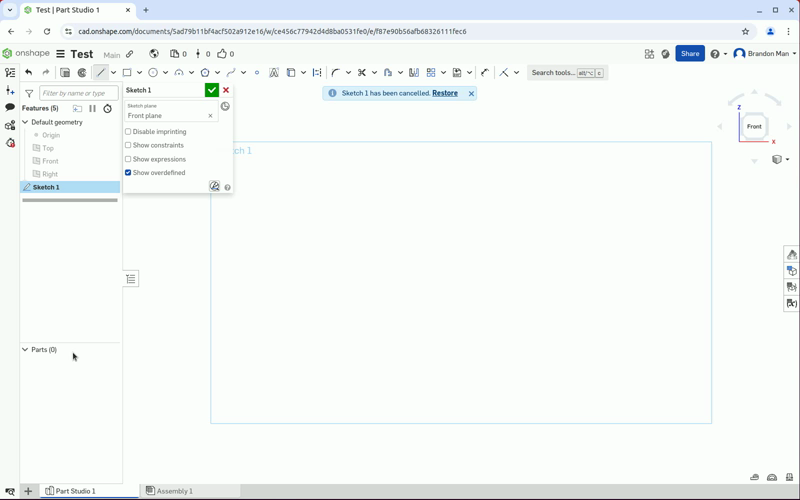
key_down(shift)
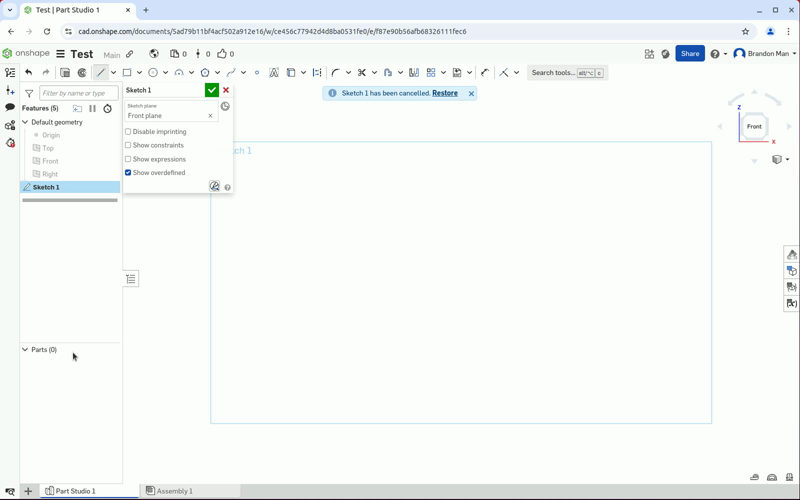
mouse_move(439, 395)
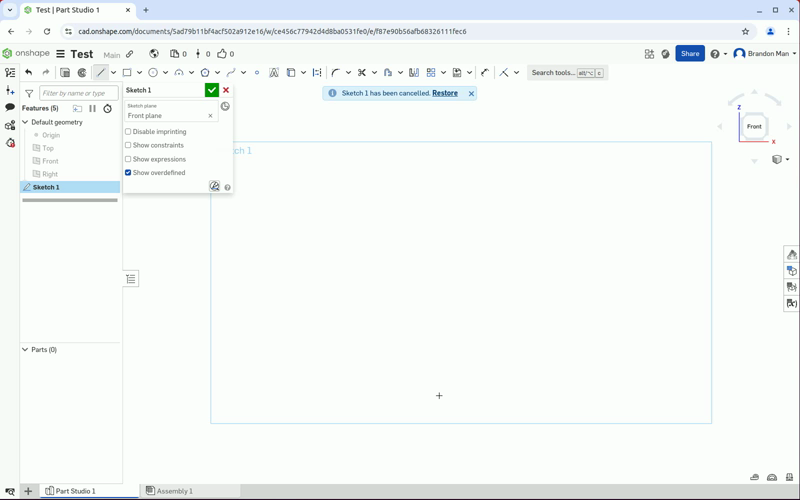
click(439, 395)
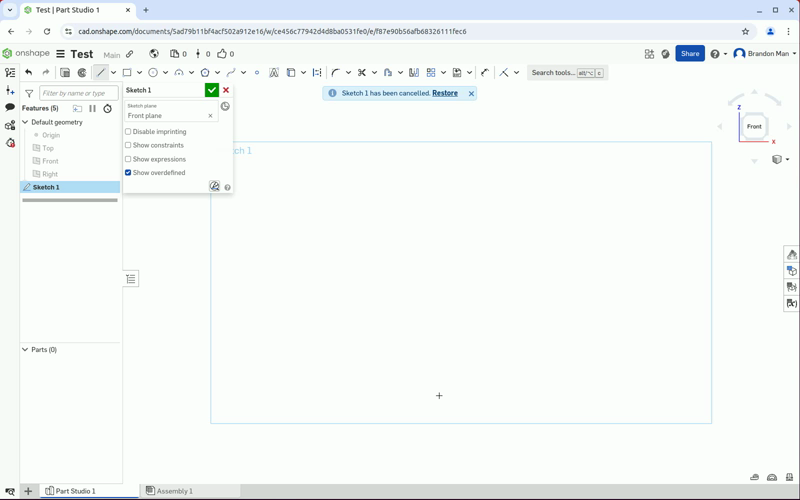
key_up(shift)
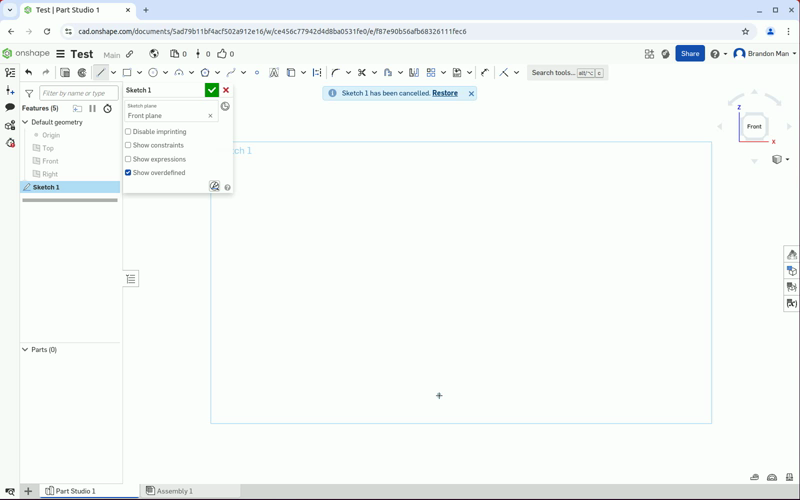
key_down(shift)
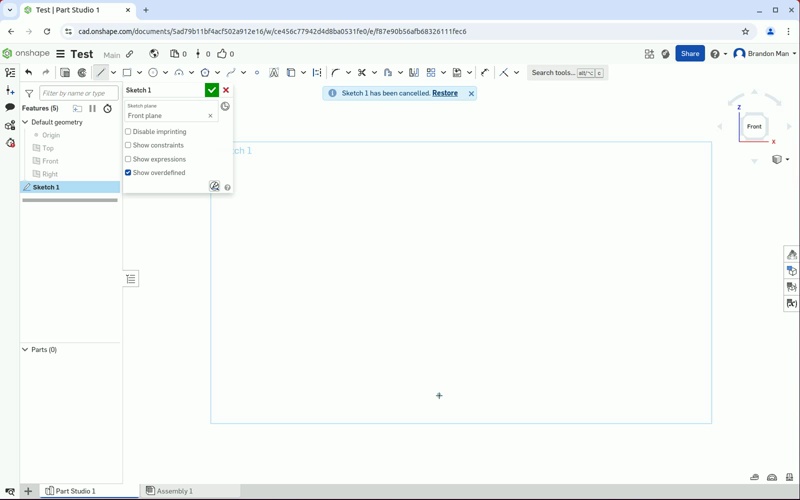
mouse_move(469, 395)
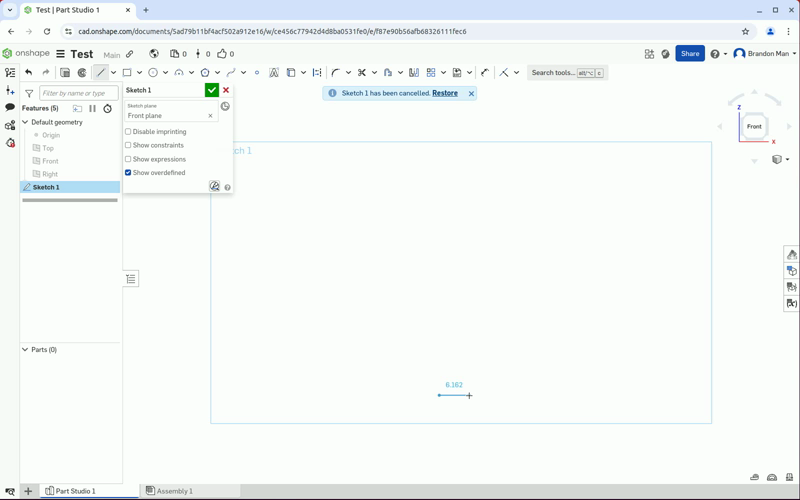
mouse_move(482, 395)
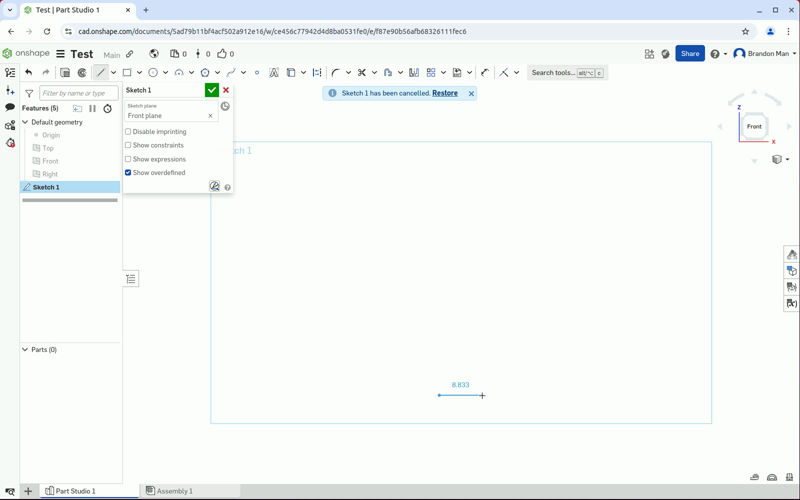
click(482, 395)
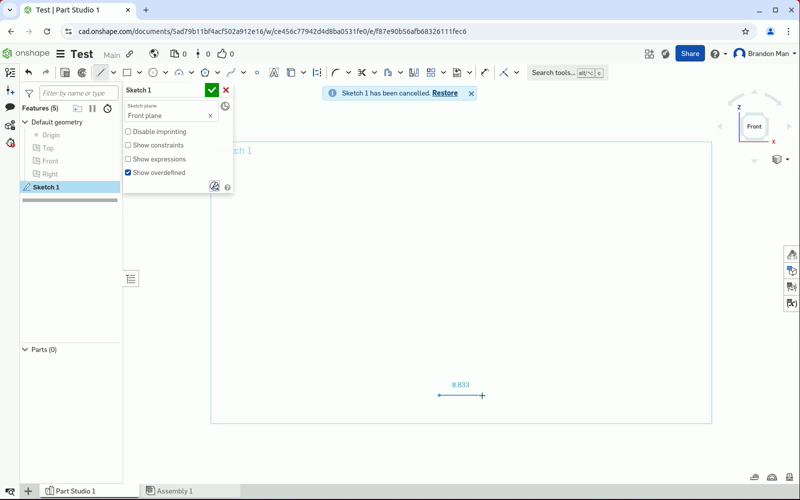
key_up(shift)
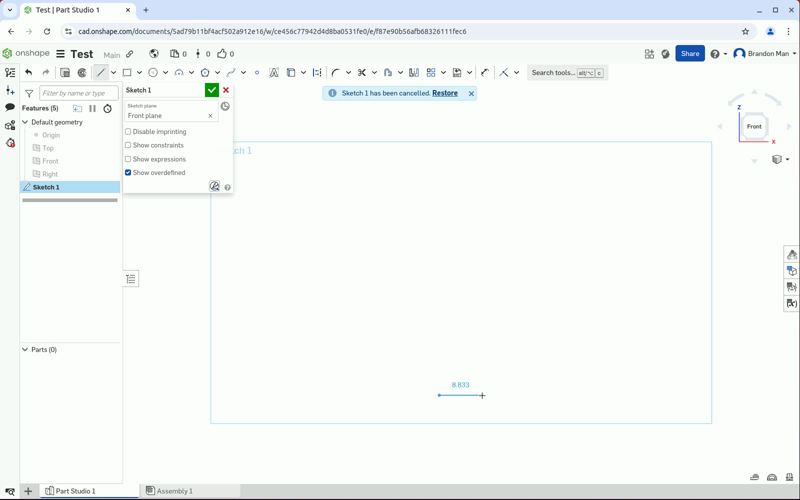
key_down(shift)
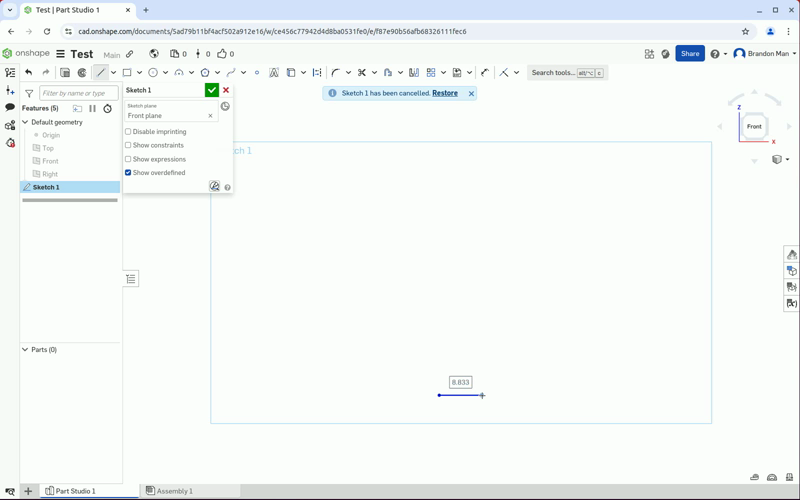
mouse_move(482, 171)
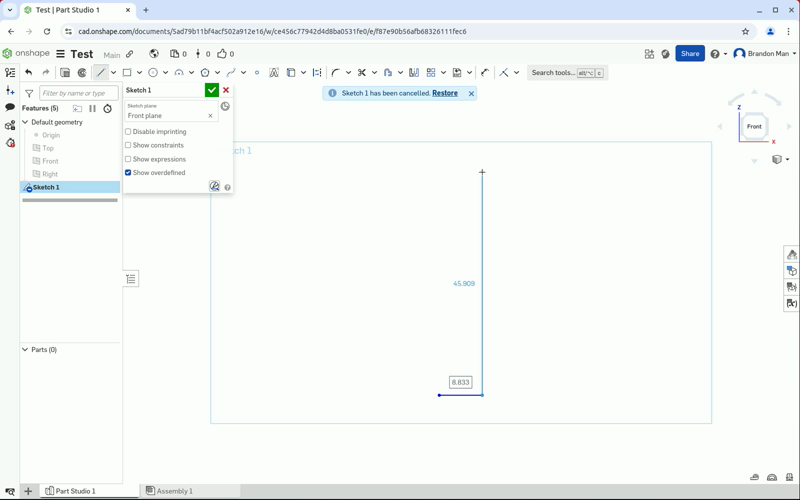
click(482, 171)
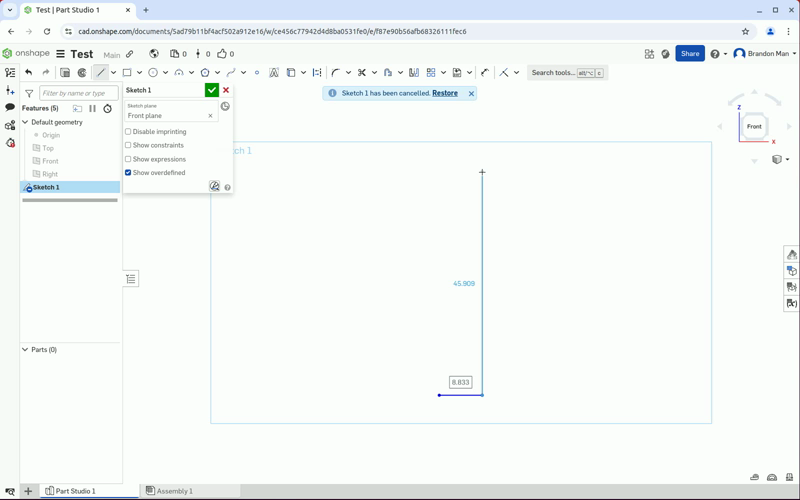
key_up(shift)
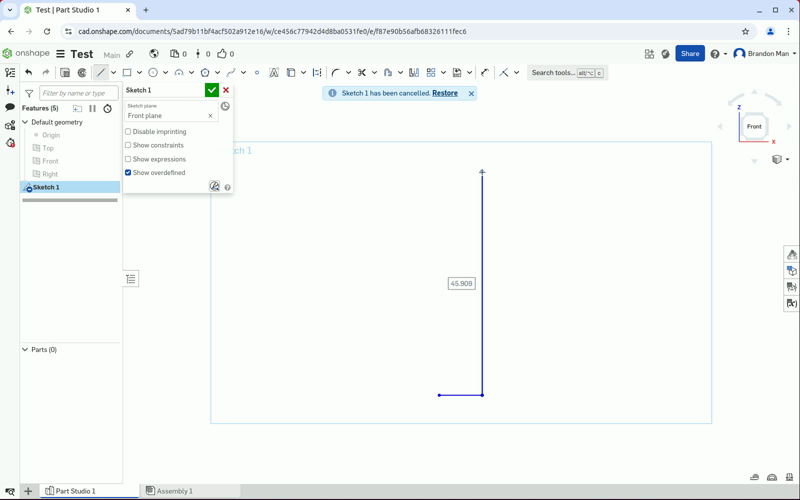
key_down(shift)
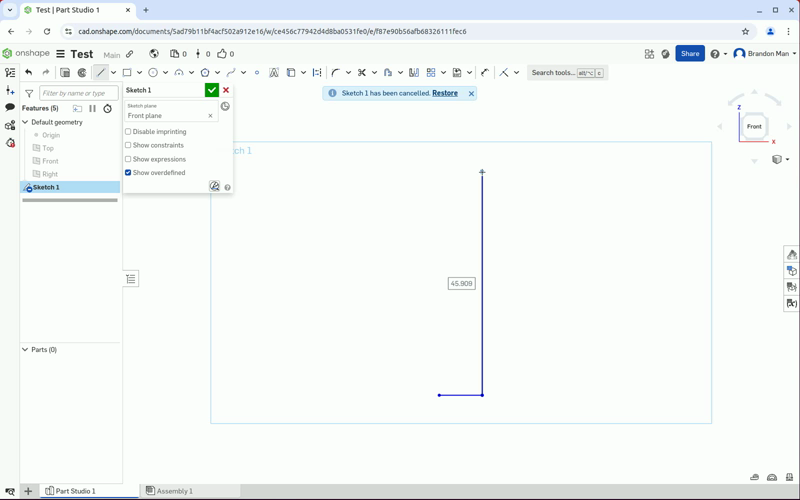
mouse_move(512, 171)
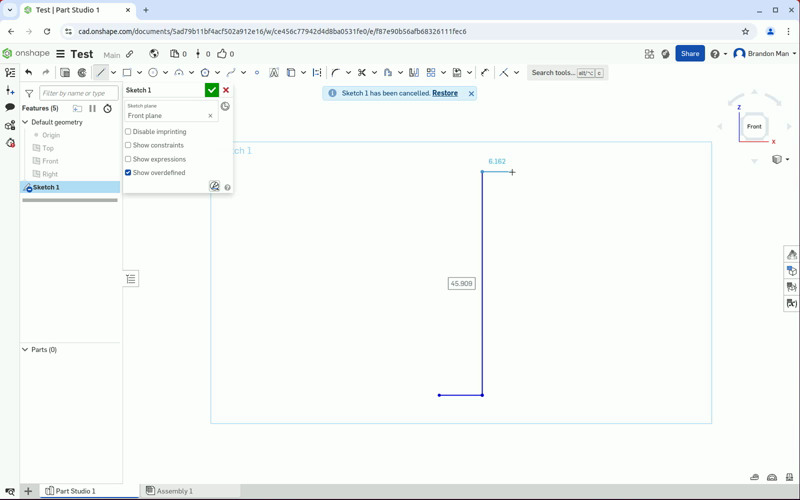
mouse_move(439, 171)
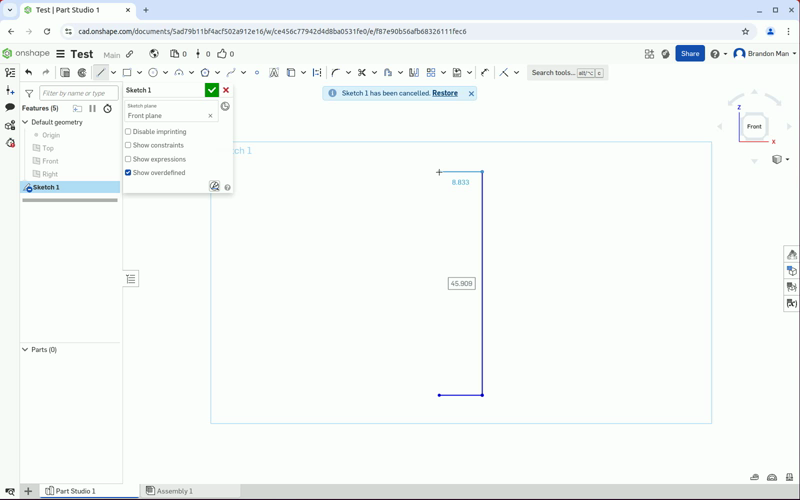
click(439, 171)
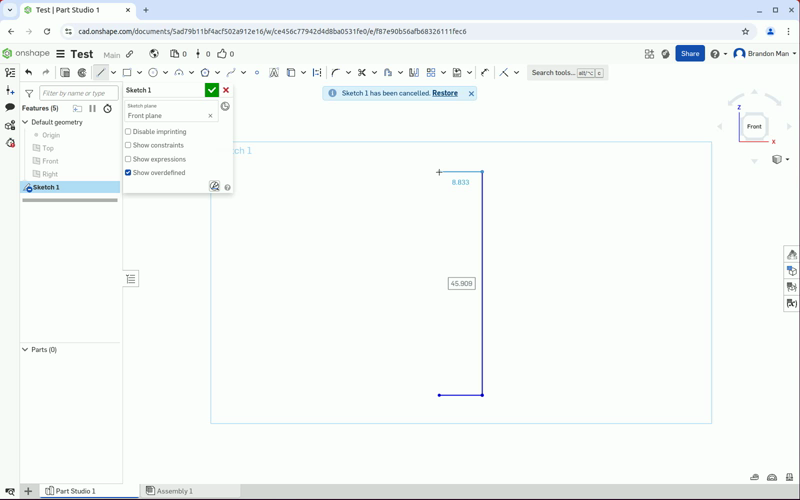
key_up(shift)
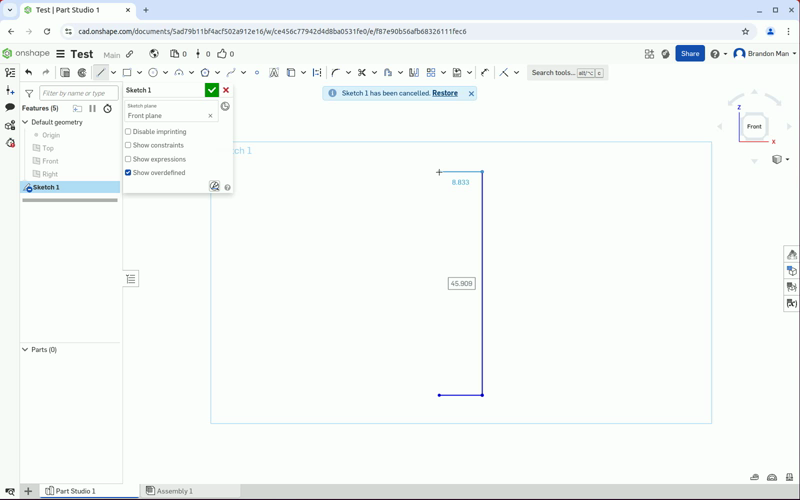
key_down(shift)
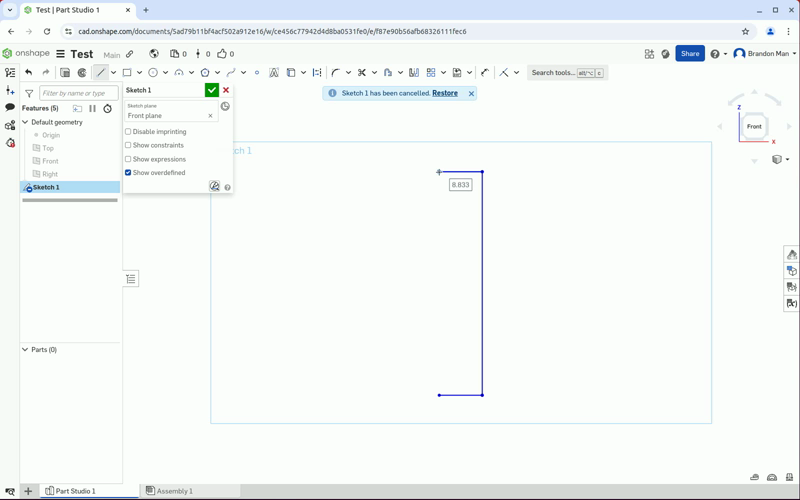
mouse_move(439, 395)
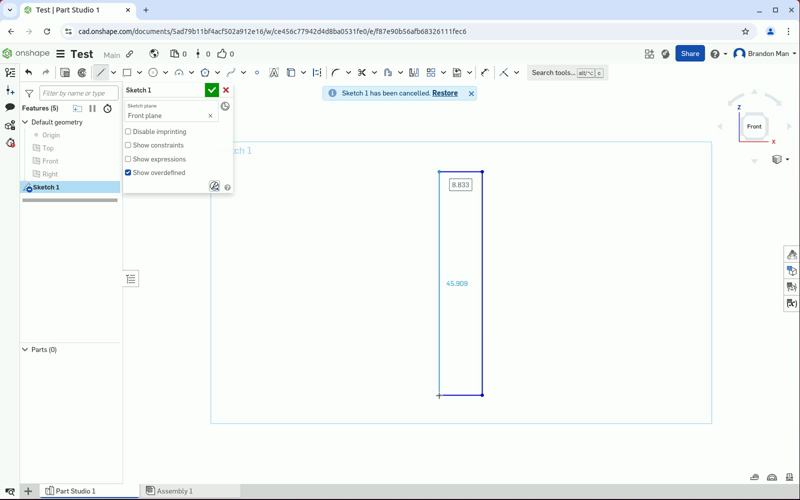
key_up(shift)
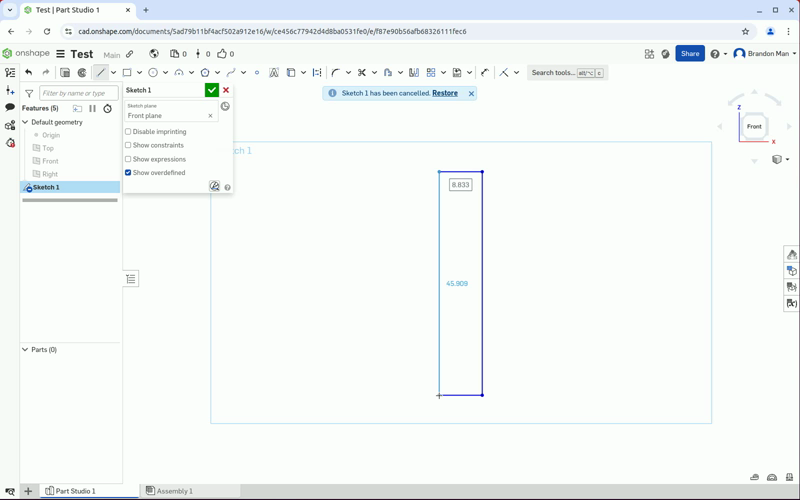
click(439, 395)
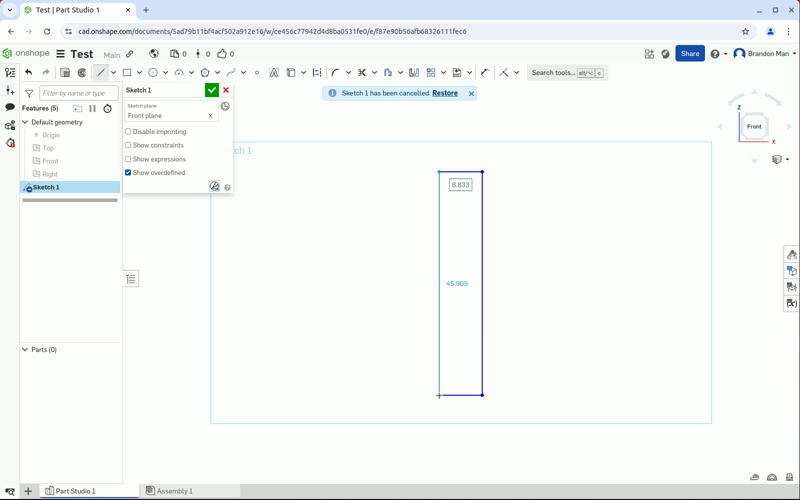
key(esc)
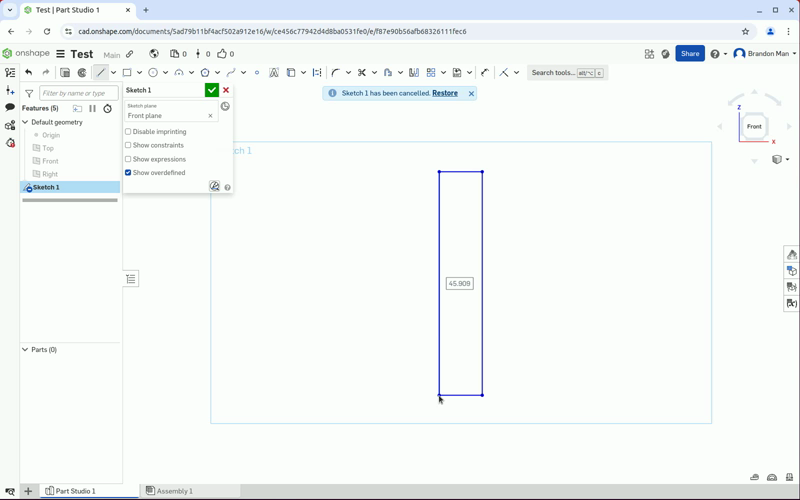
mouse_move(447, 323)
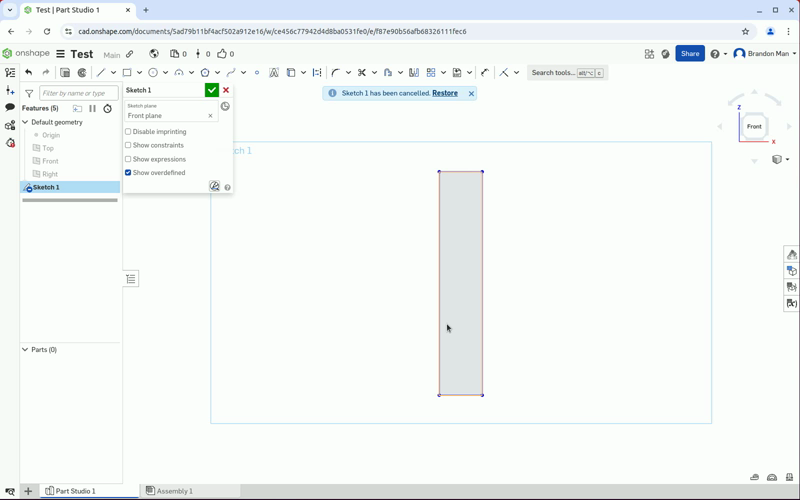
click(447, 323)
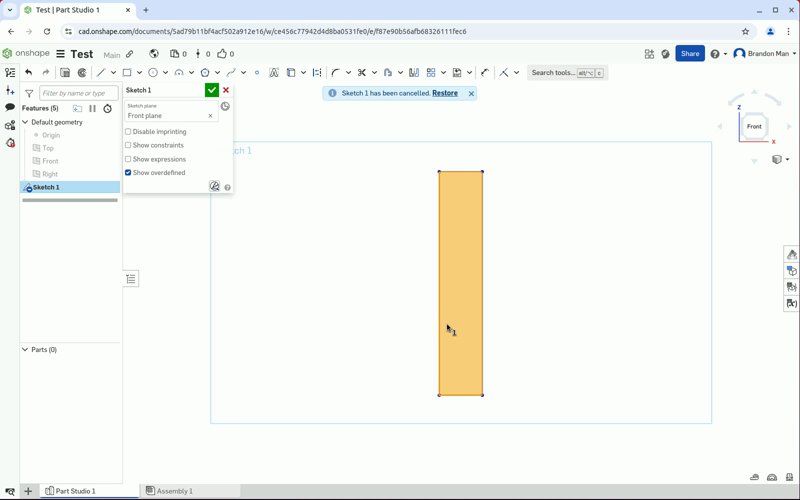
mouse_move(73, 352)
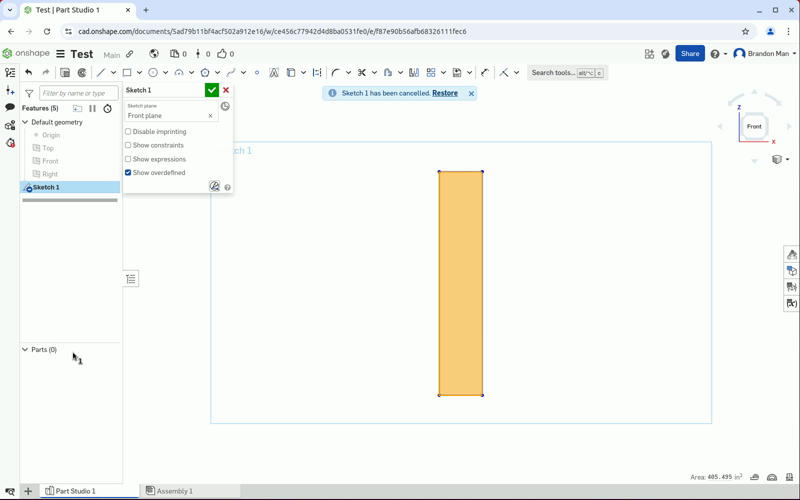
key(shift+y)
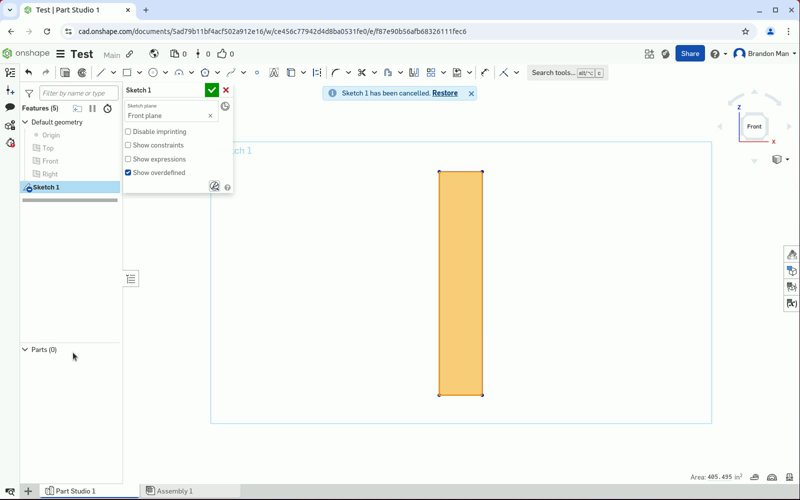
key(shift+e)
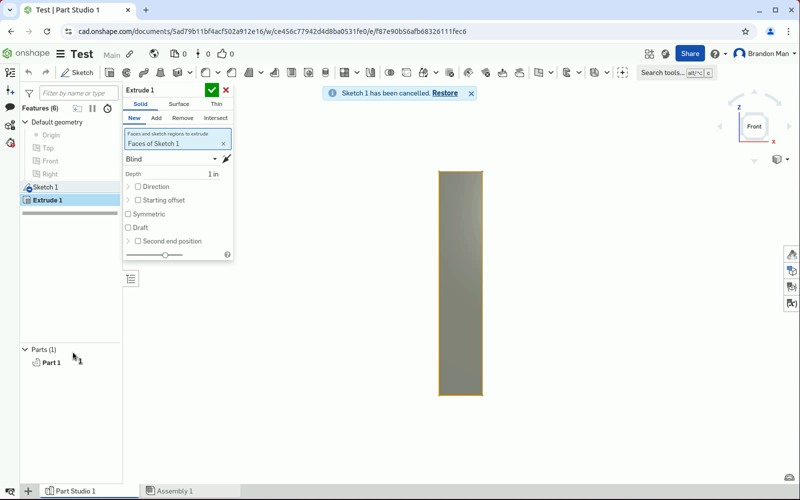
mouse_move(143, 106)
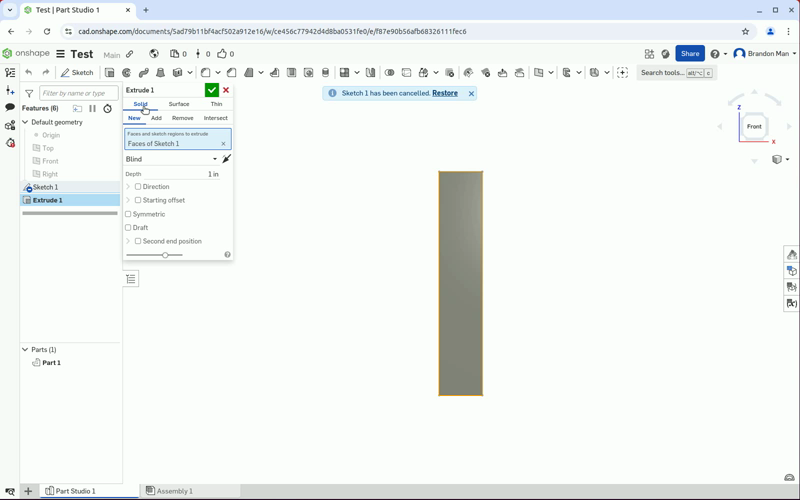
click(143, 106)
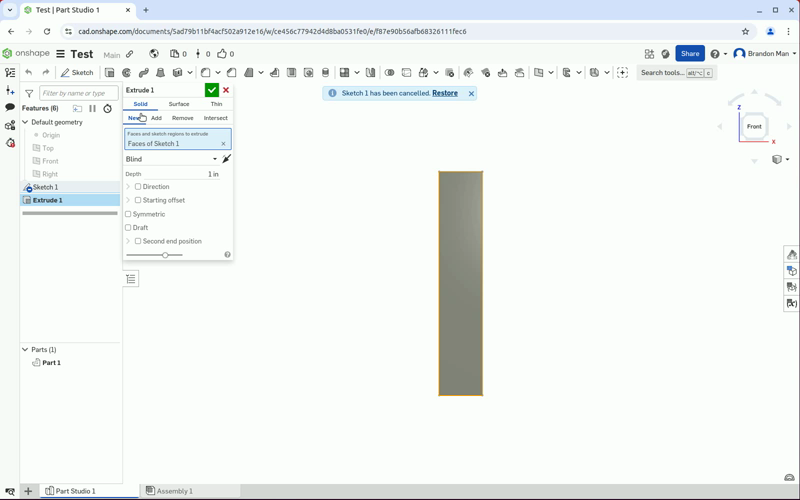
mouse_move(137, 120)
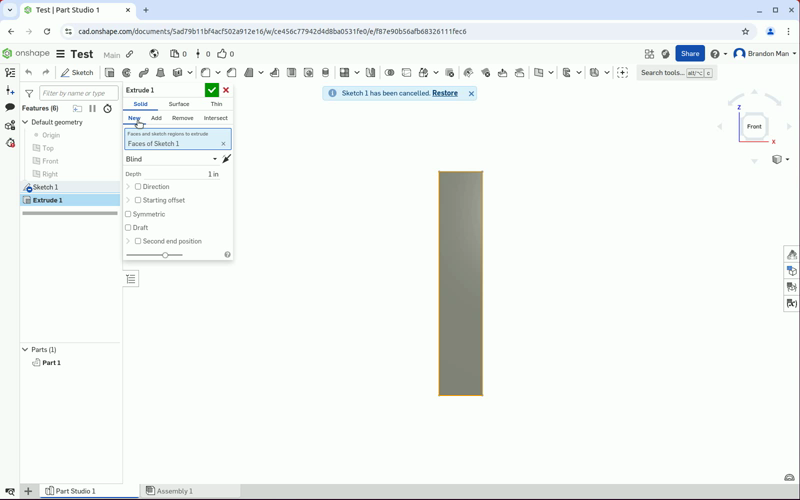
click(137, 120)
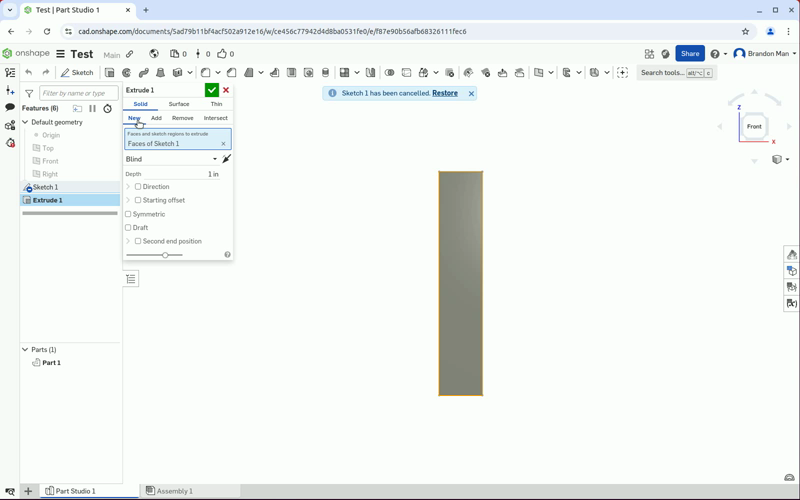
key(tab, 4)
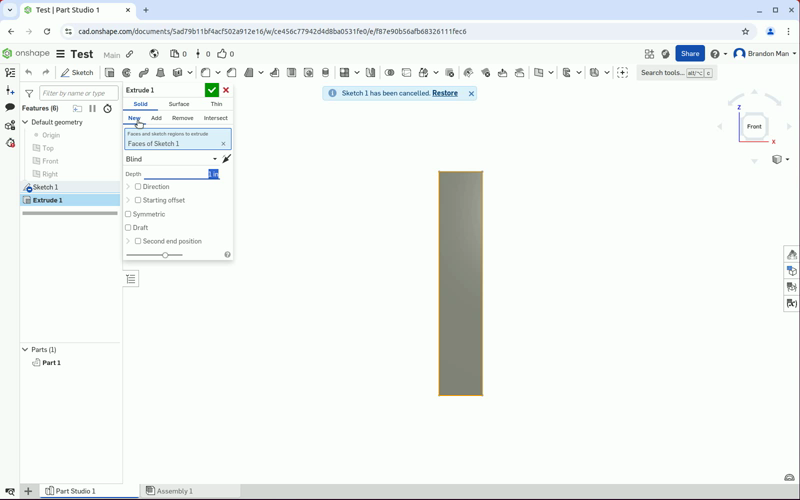
text(6.258)
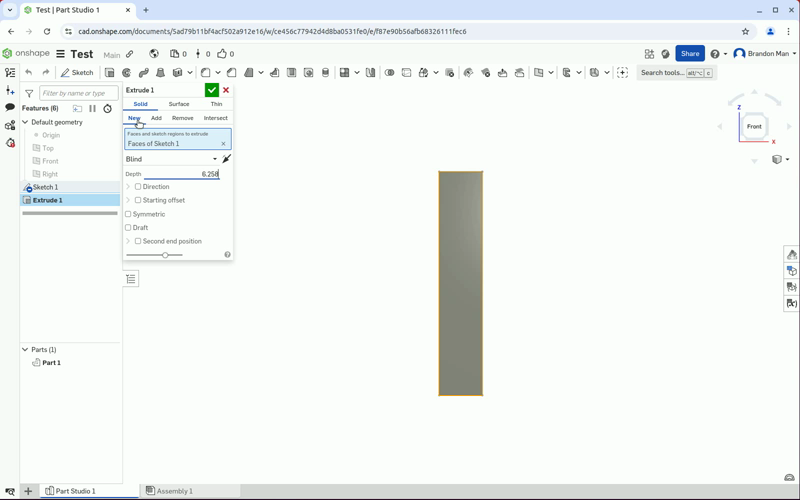
key(tab, 3)
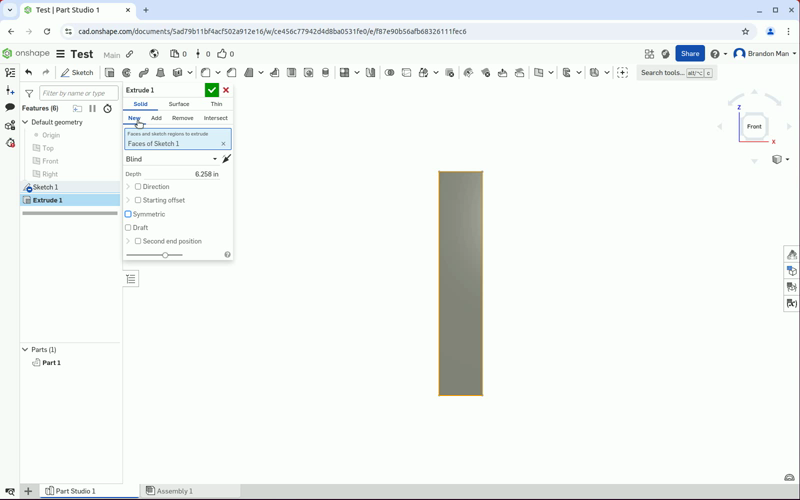
key(space)
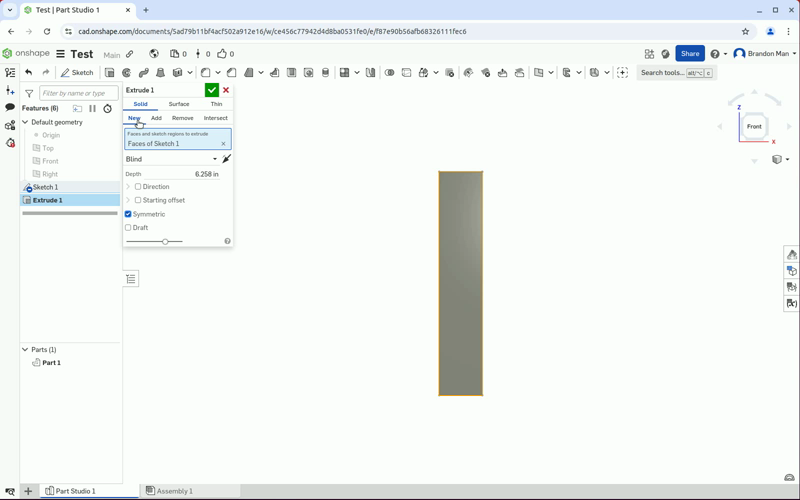
key(enter)
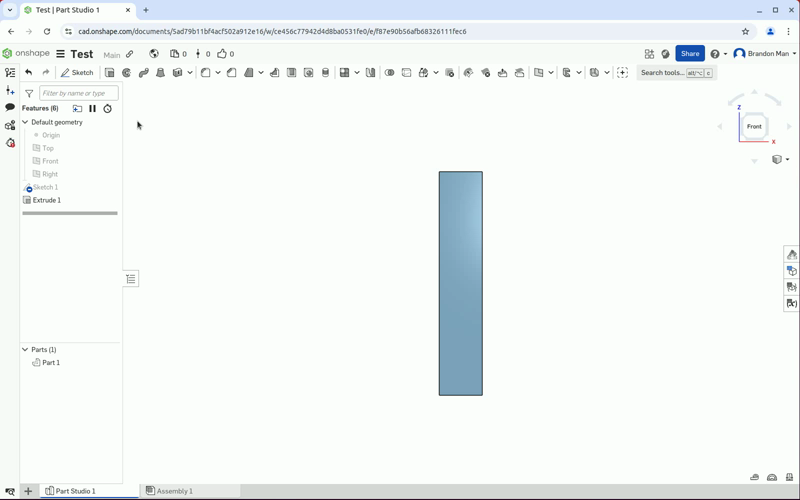
key(shift+h)
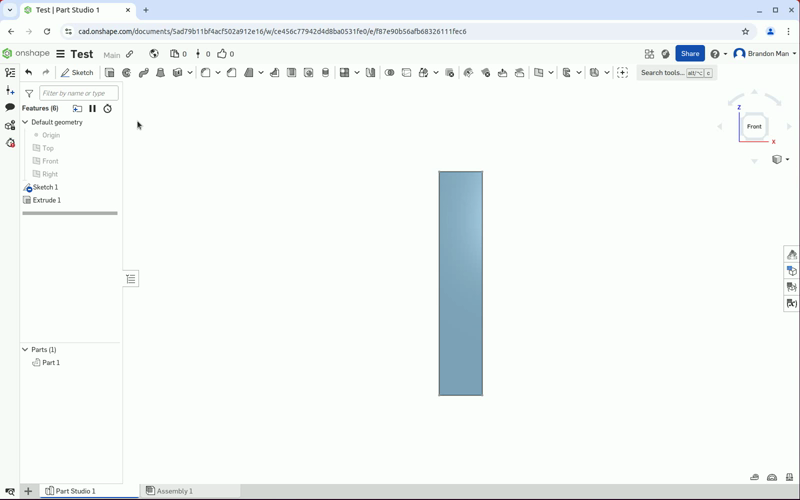
key(shift+h)
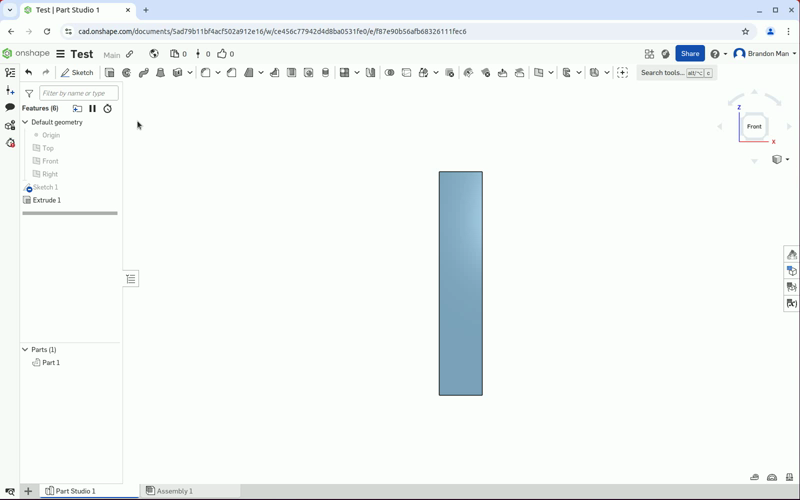
mouse_move(73, 189)
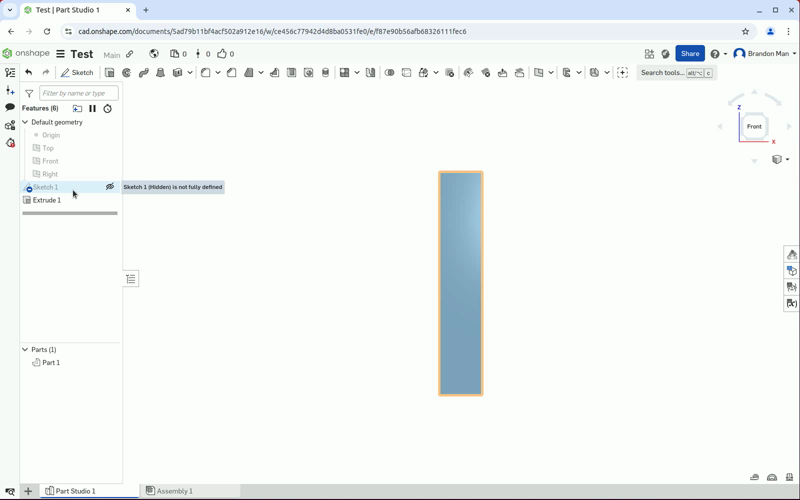
click(73, 189)
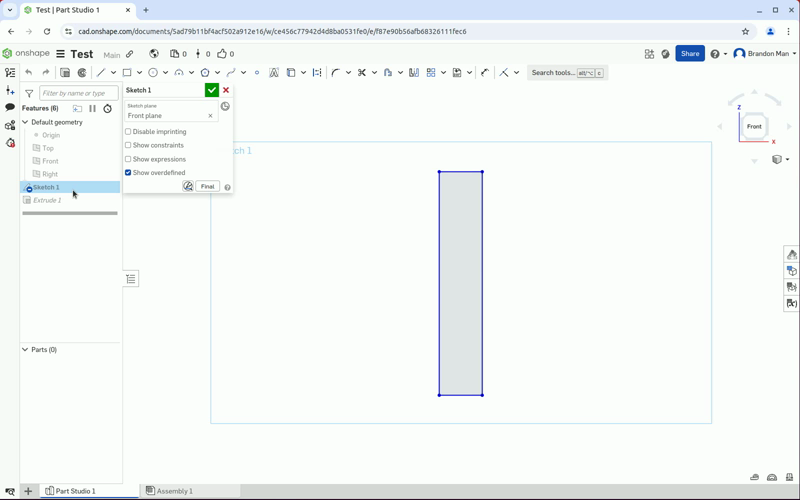
mouse_move(229, 92)
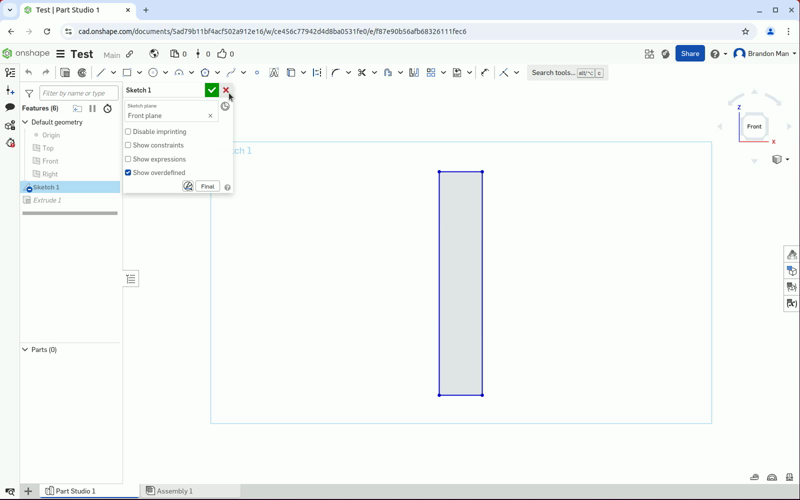
click(229, 92)
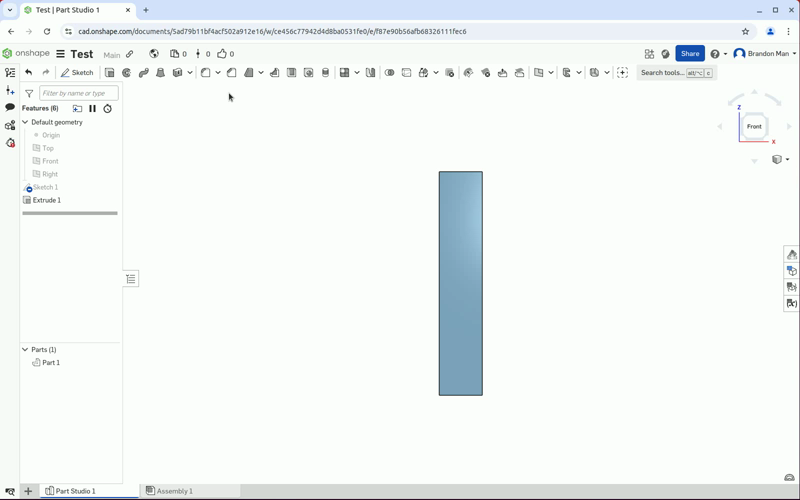
mouse_move(541, 75)
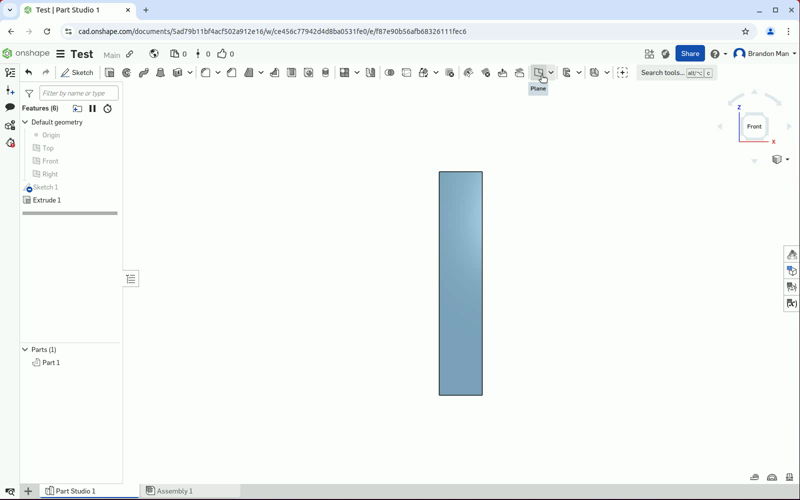
click(541, 75)
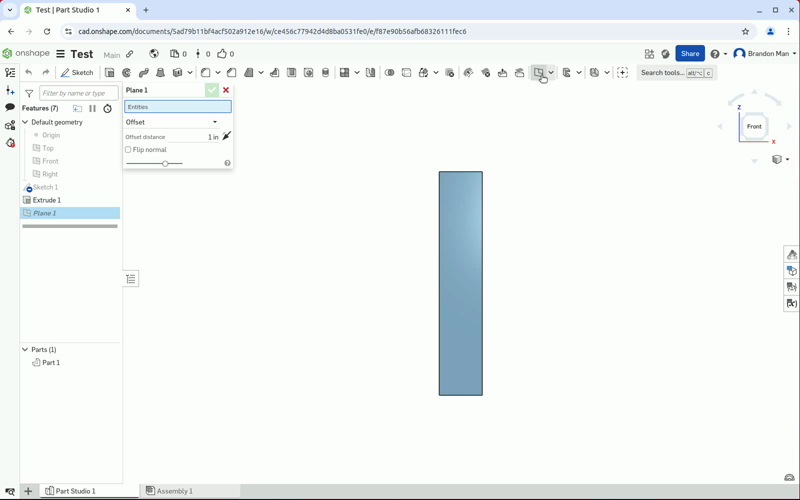
mouse_move(73, 163)
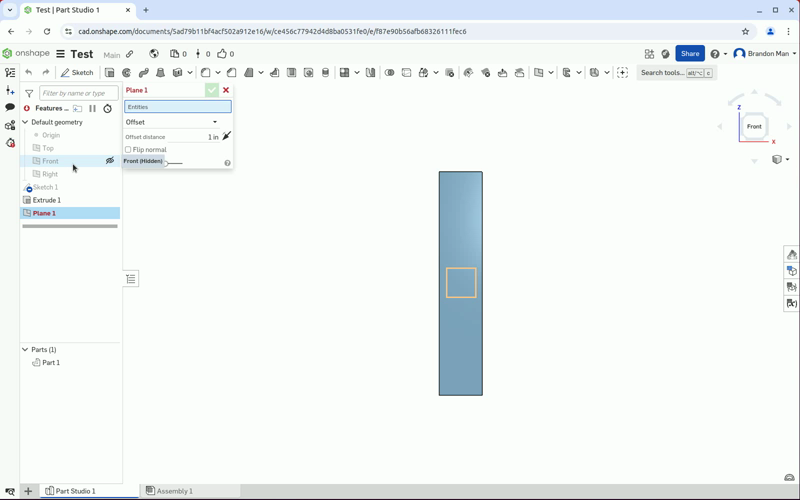
click(73, 163)
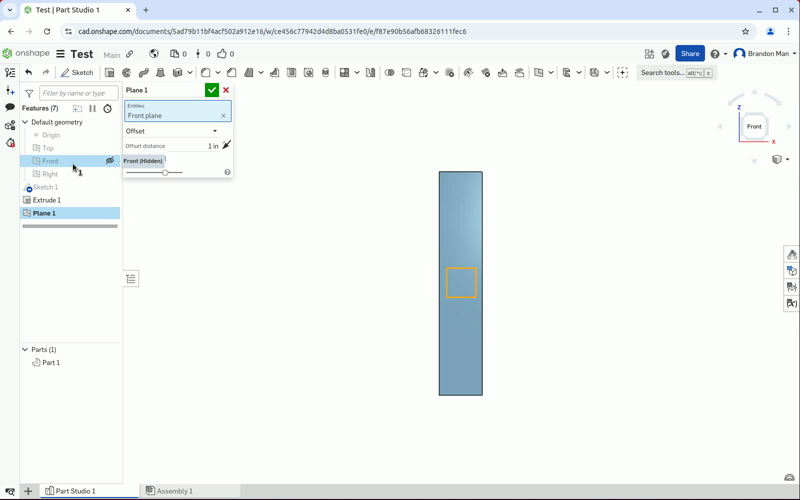
key(tab, 2)
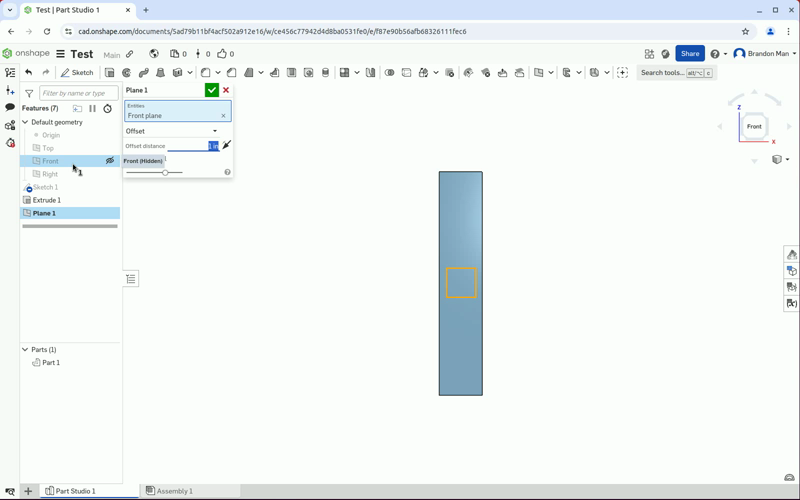
text(3.143)
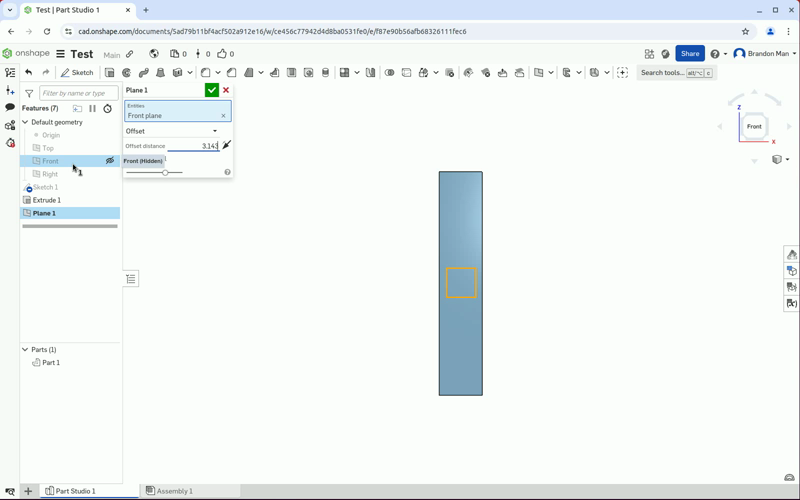
key(enter, 2)
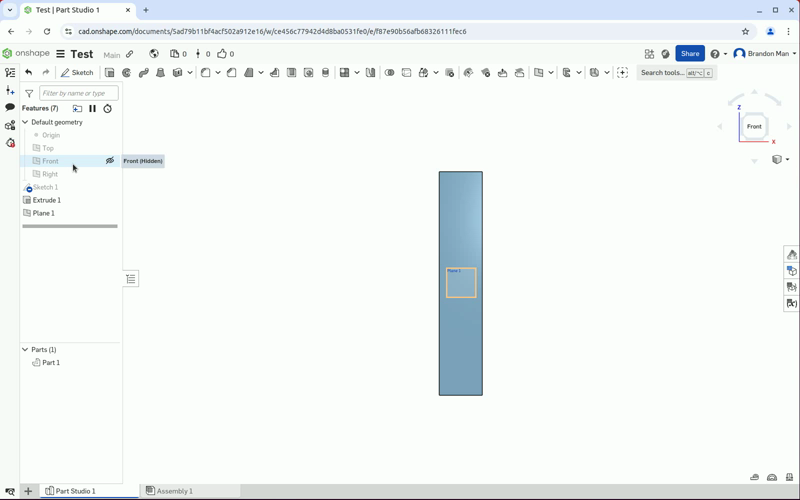
key(shift+s)
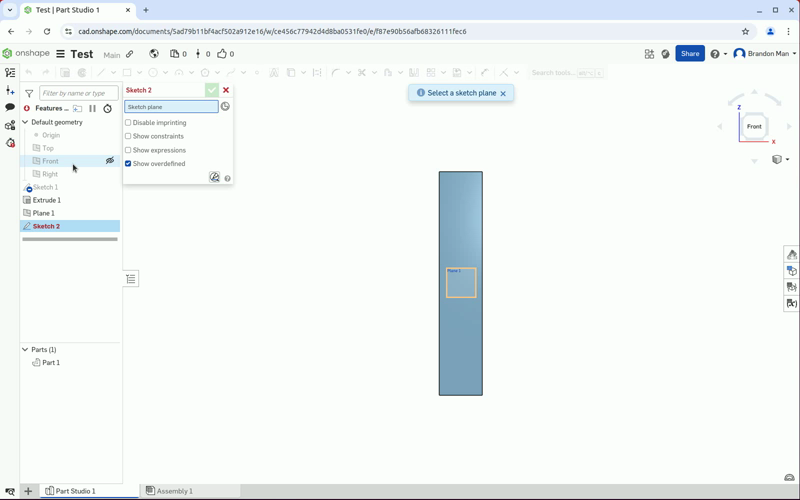
mouse_move(73, 215)
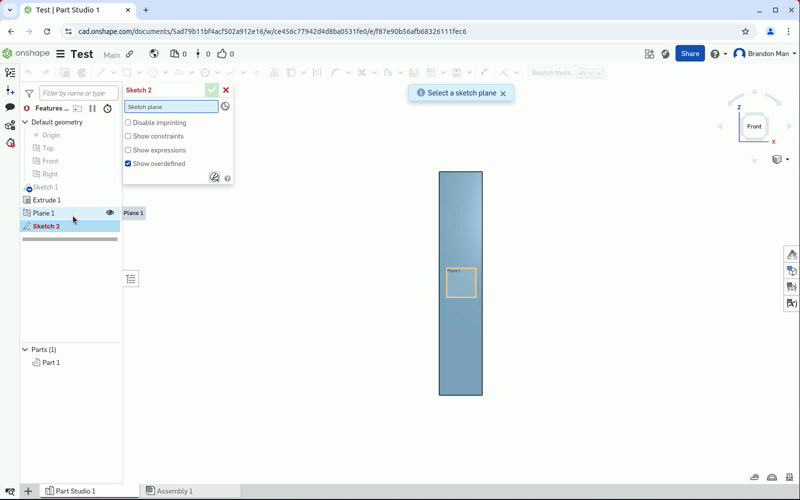
click(73, 215)
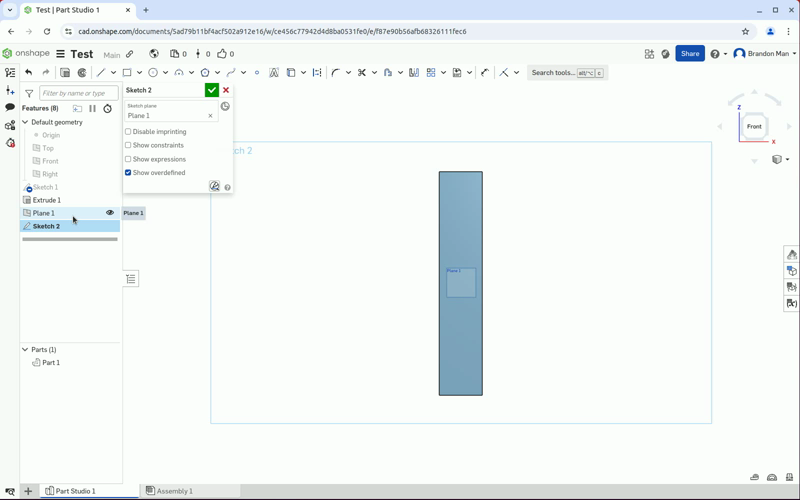
mouse_move(73, 352)
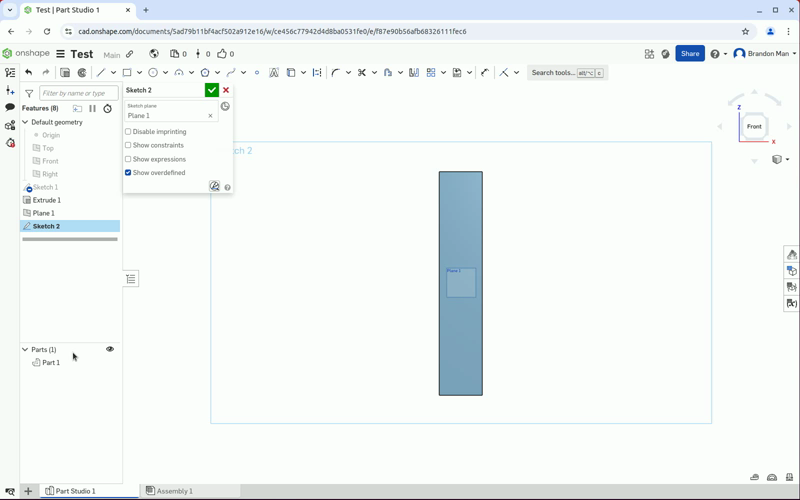
key(y)
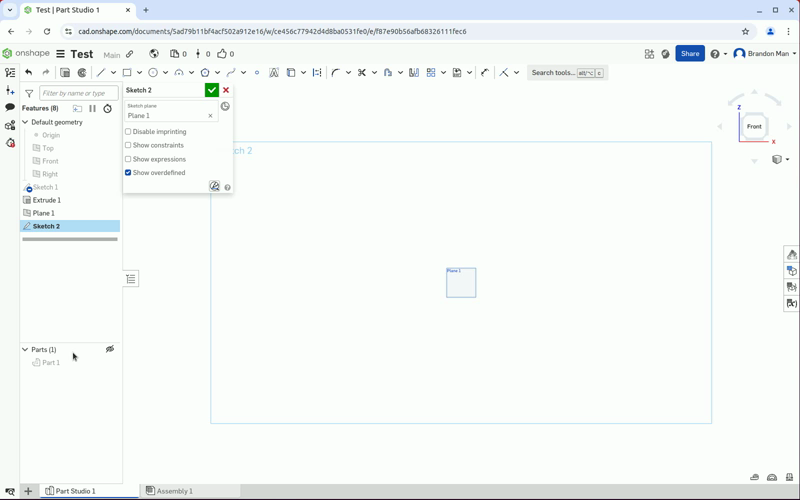
key(l)
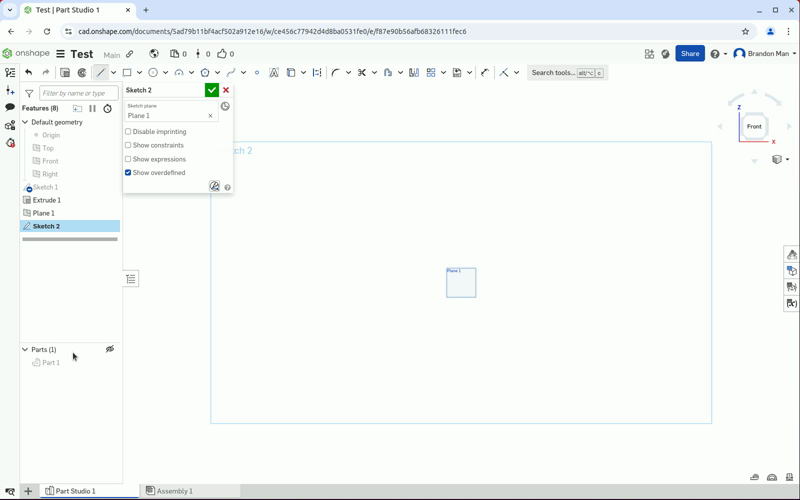
key_down(shift)
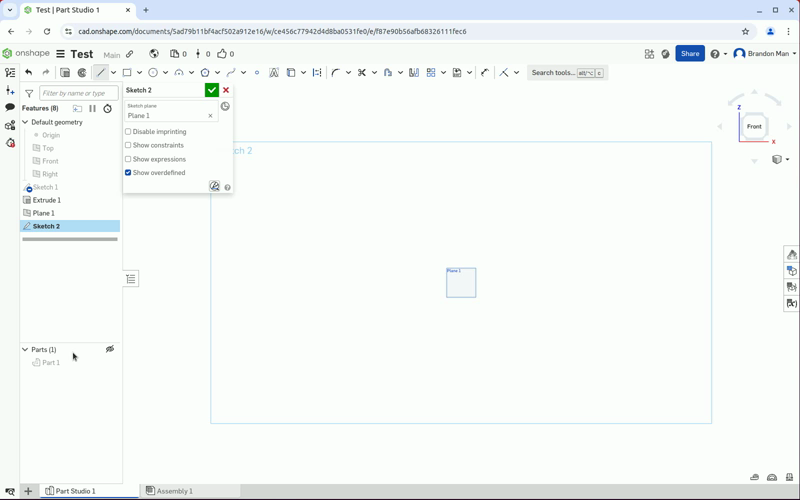
mouse_move(445, 390)
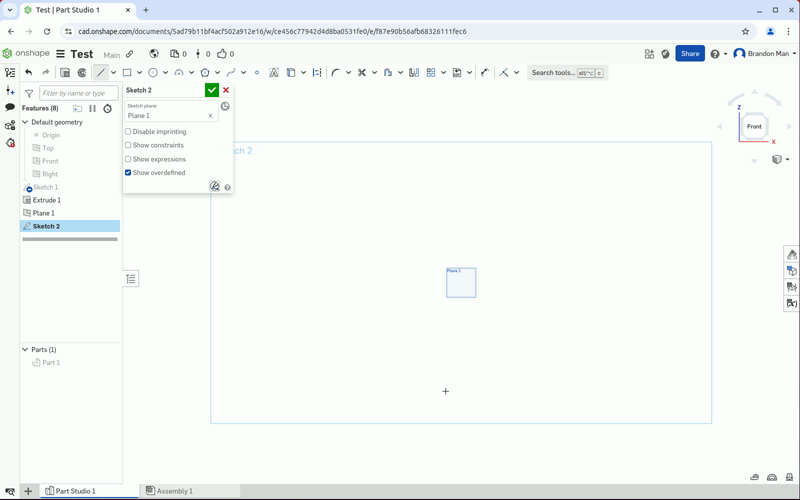
click(445, 390)
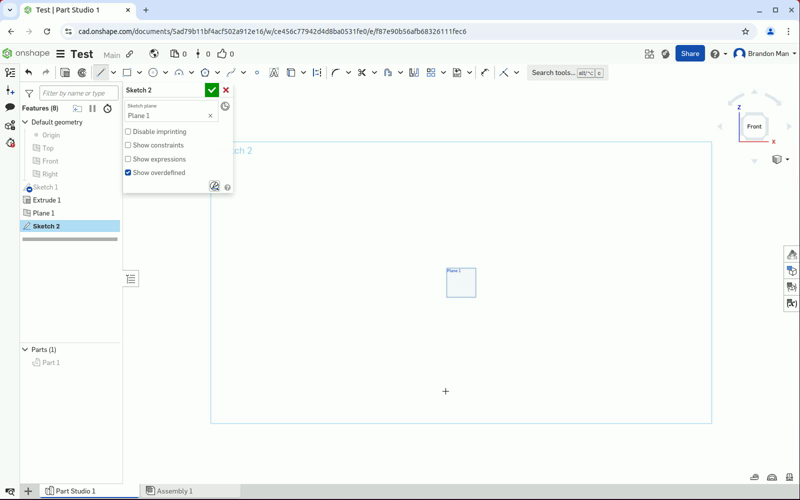
key_up(shift)
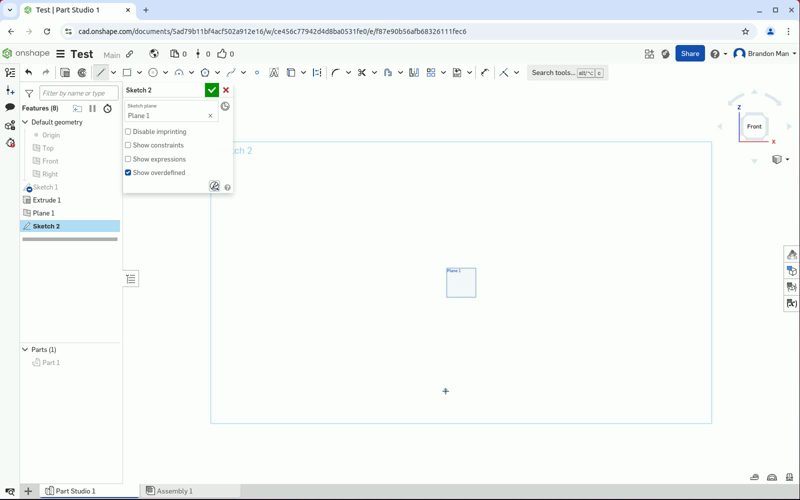
key_down(shift)
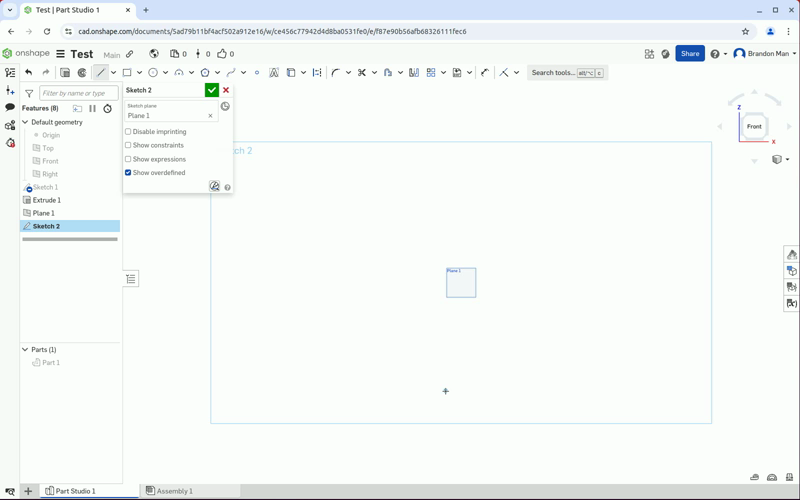
mouse_move(475, 390)
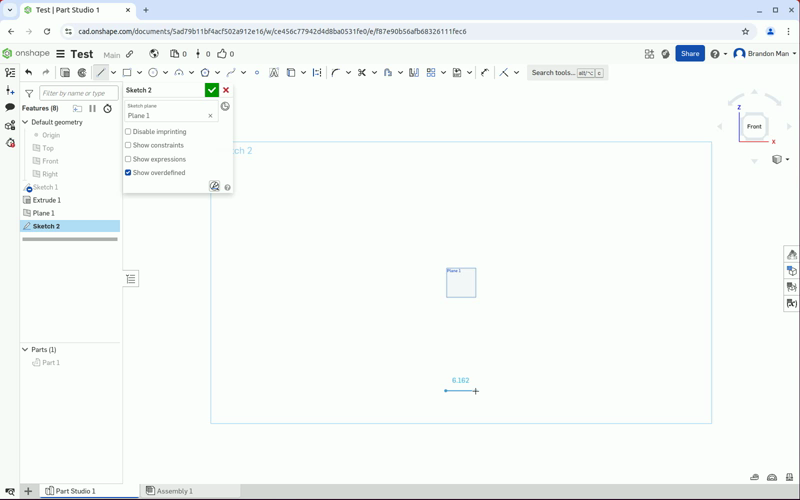
mouse_move(477, 390)
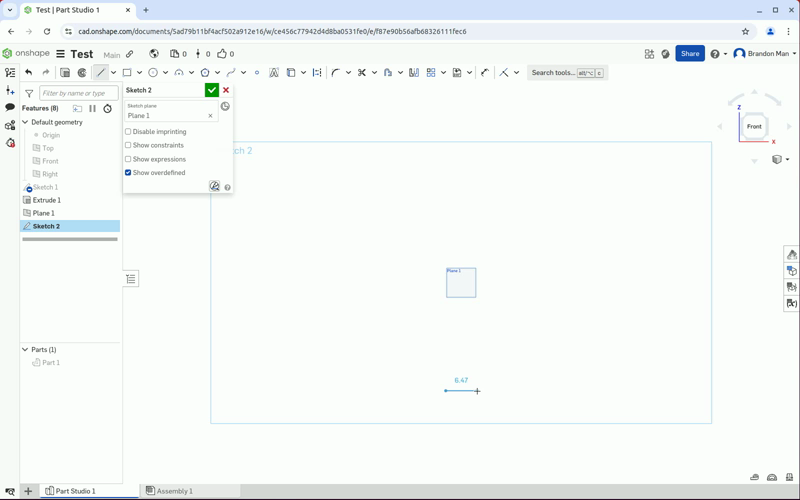
click(477, 390)
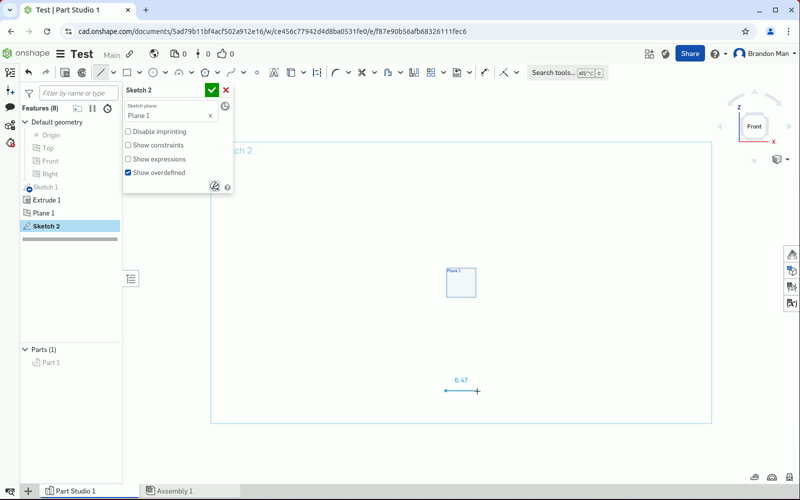
key_up(shift)
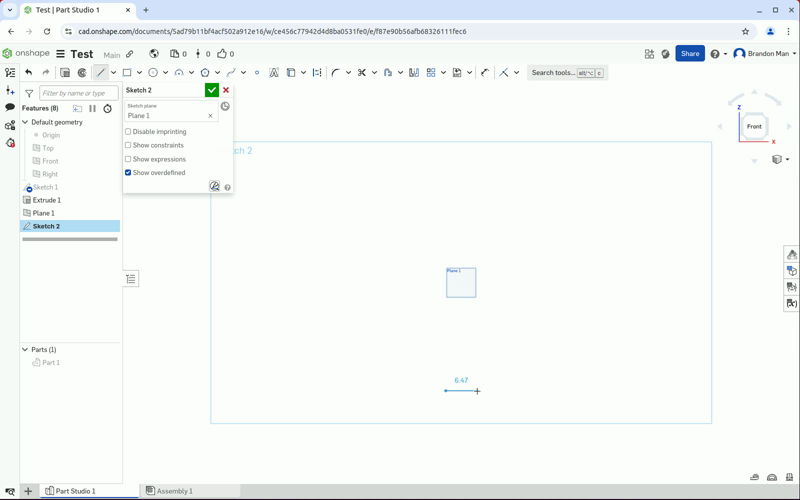
key_down(shift)
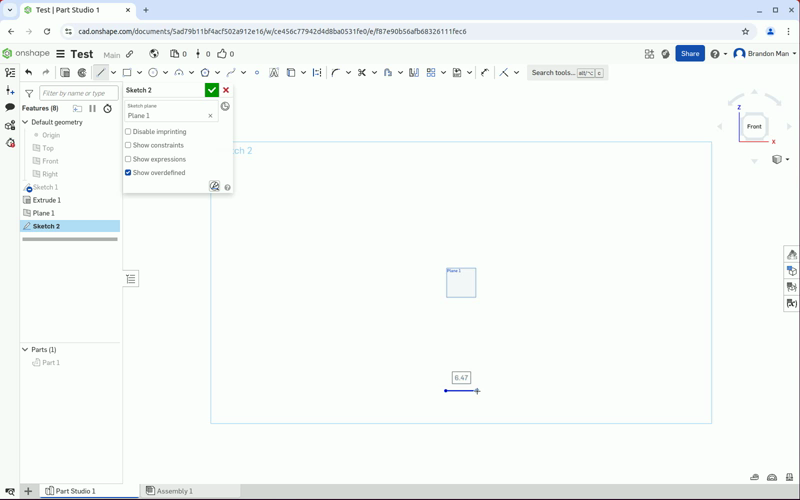
mouse_move(477, 177)
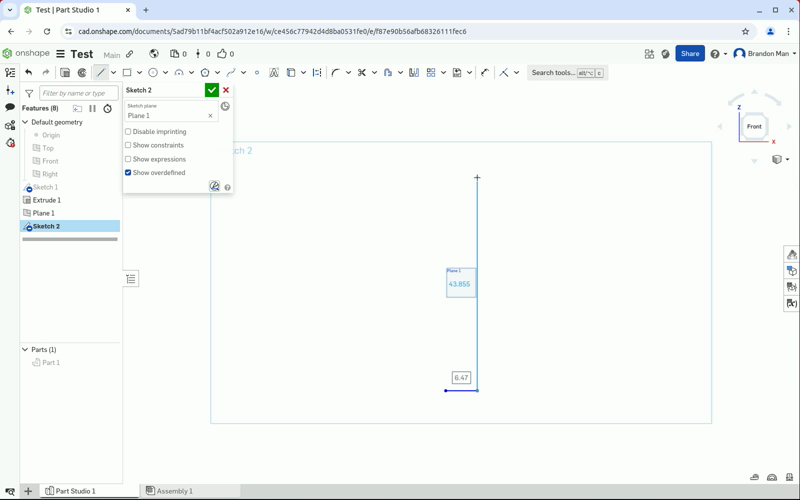
click(477, 177)
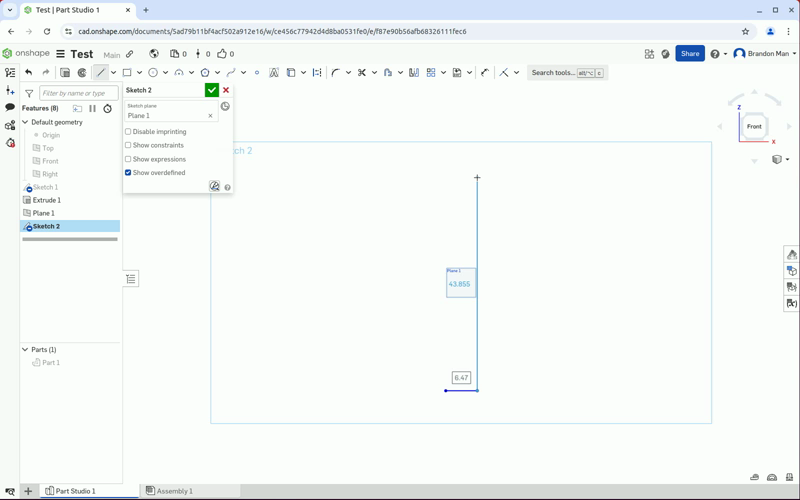
key_up(shift)
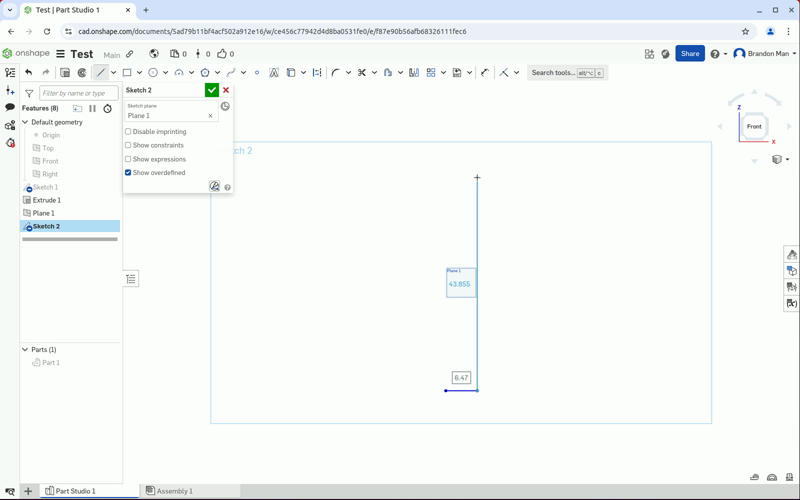
key_down(shift)
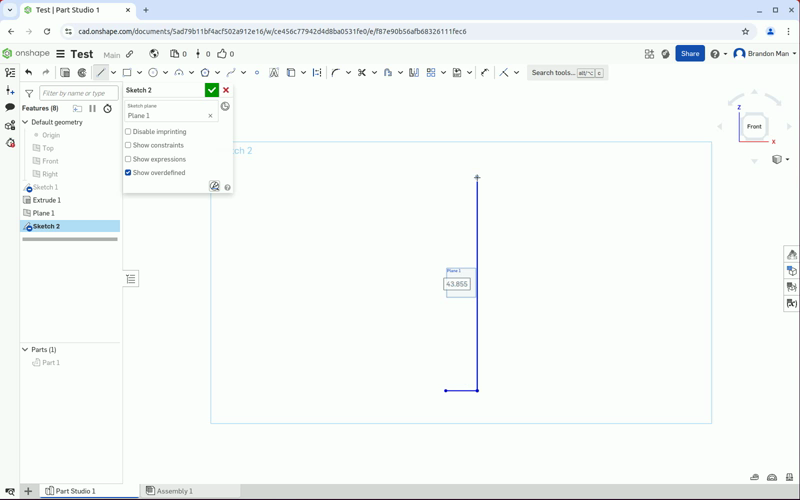
mouse_move(507, 177)
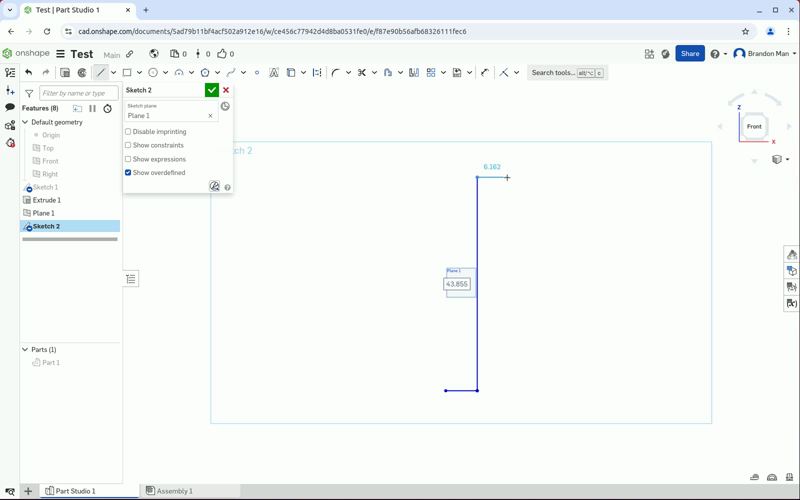
mouse_move(445, 177)
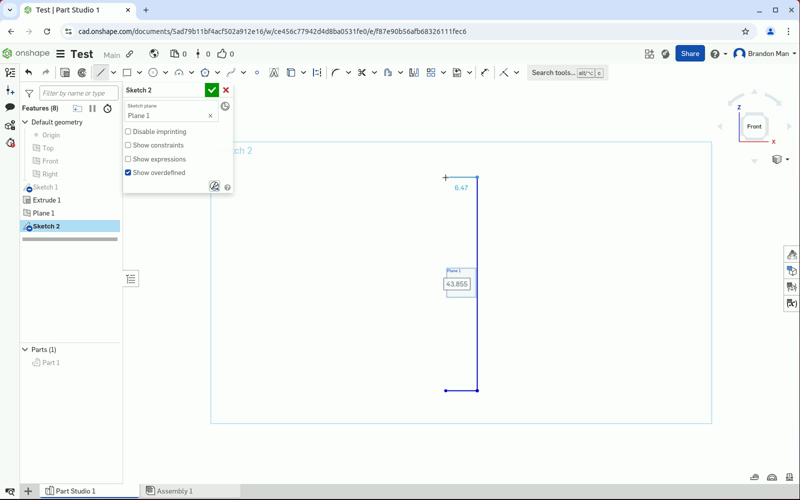
click(445, 177)
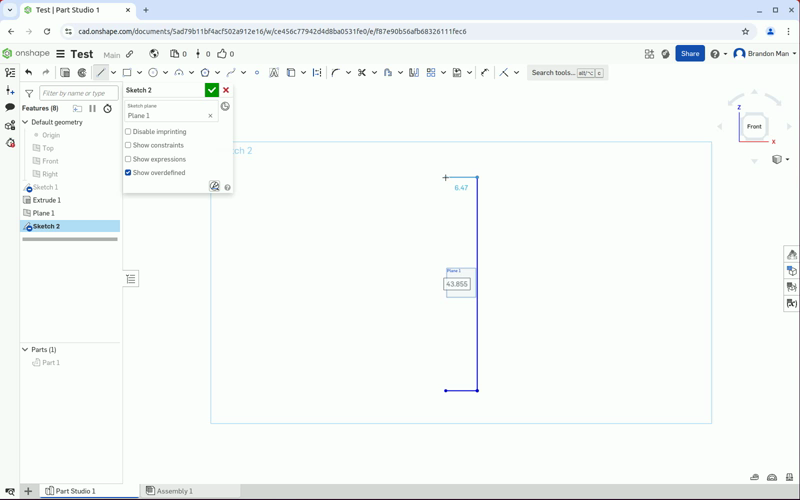
key_up(shift)
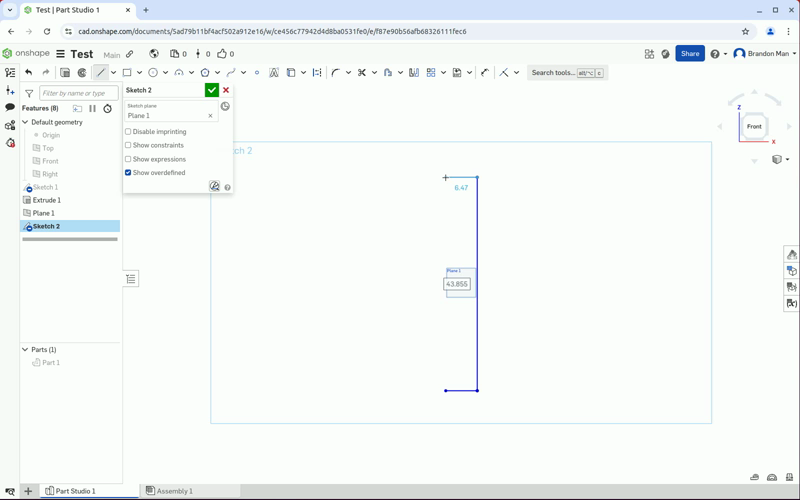
key_down(shift)
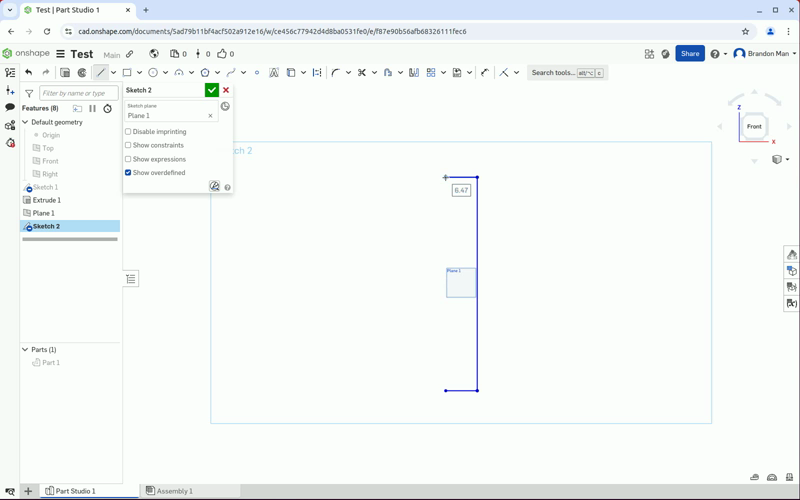
mouse_move(445, 390)
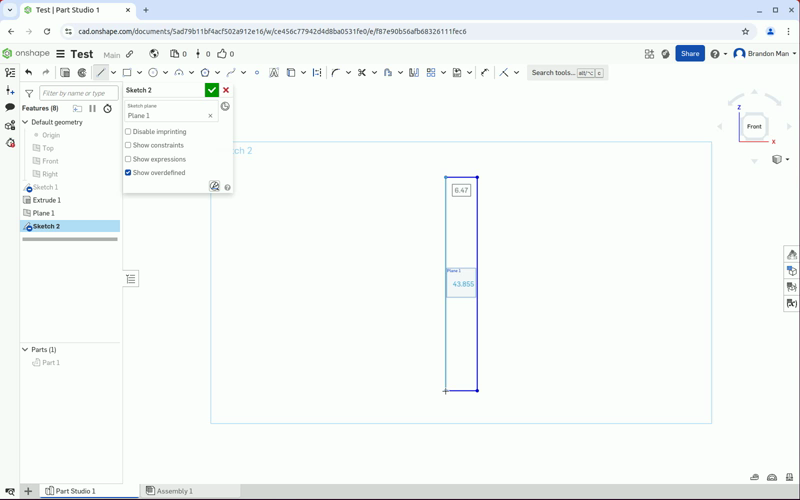
key_up(shift)
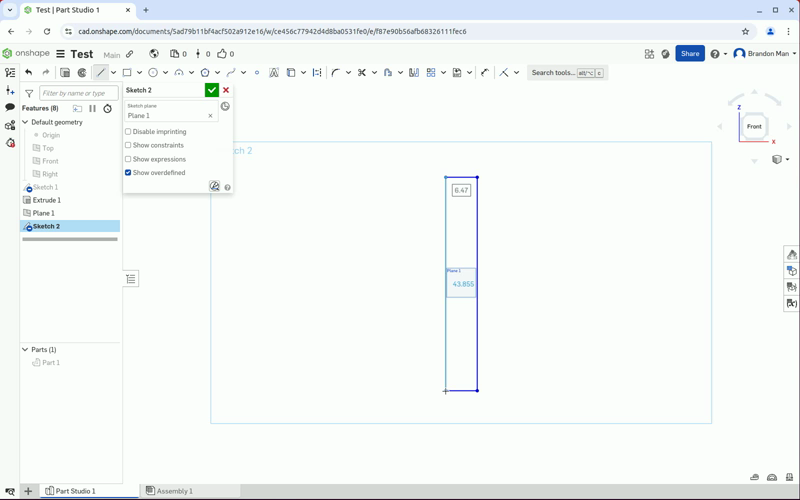
click(445, 390)
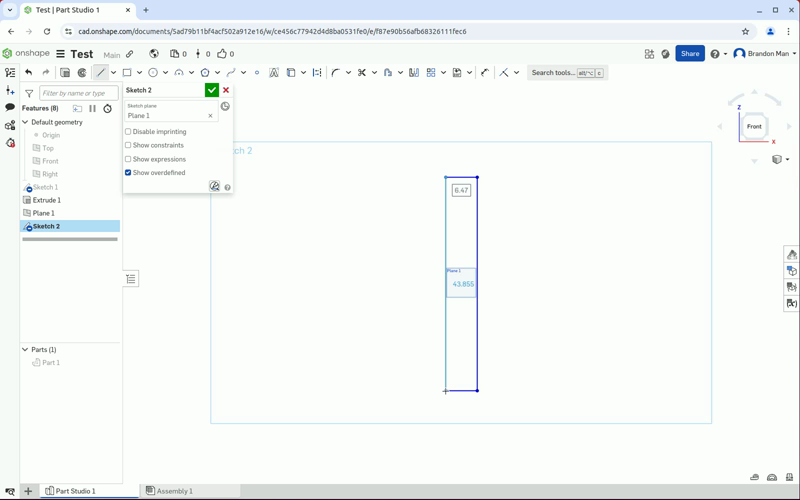
key(esc)
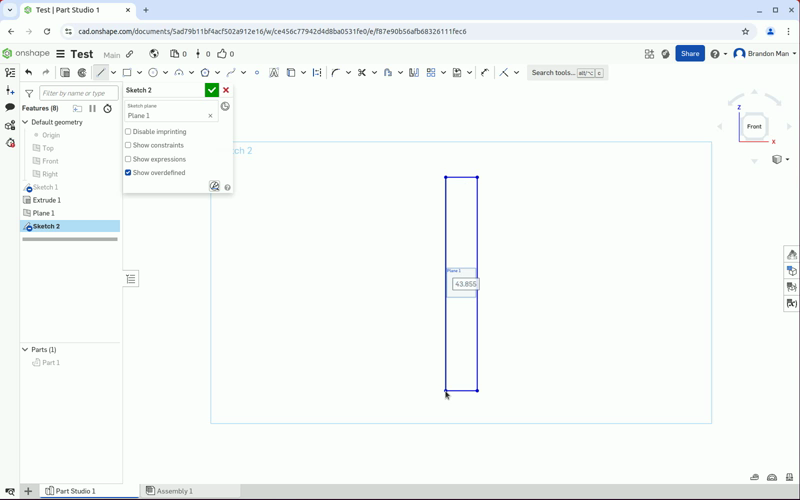
mouse_move(458, 286)
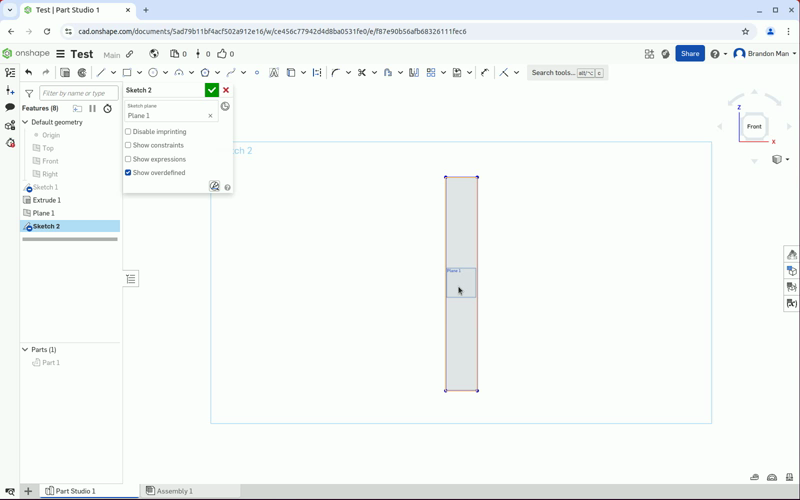
click(458, 286)
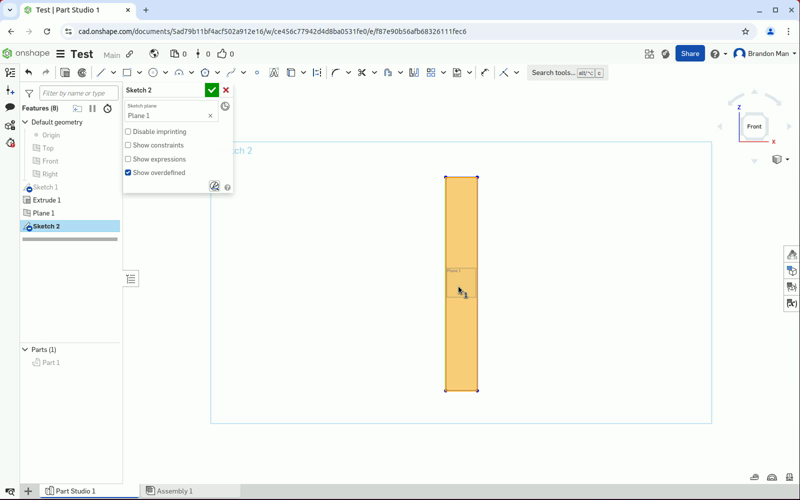
mouse_move(73, 352)
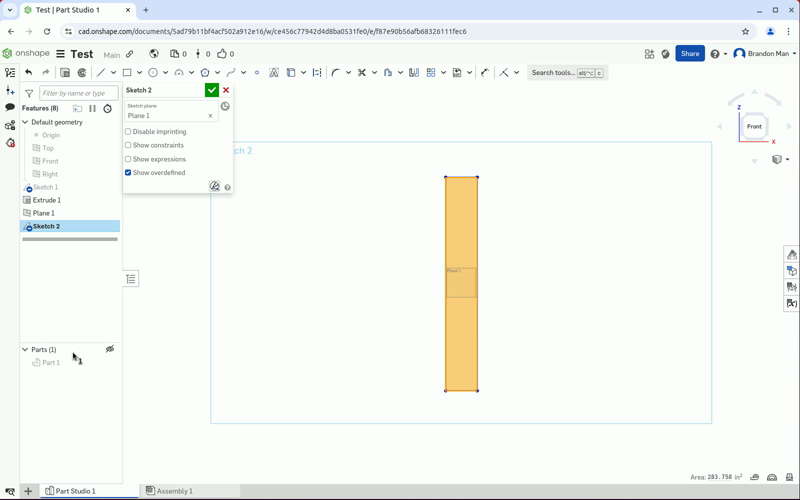
key(shift+y)
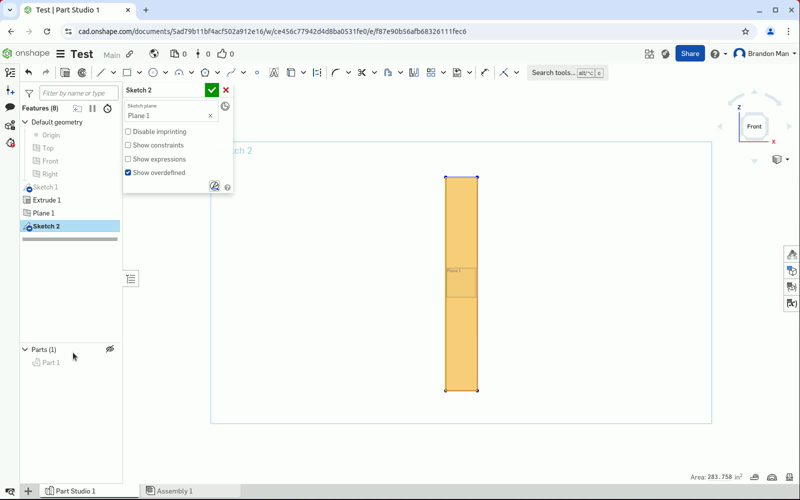
key(shift+e)
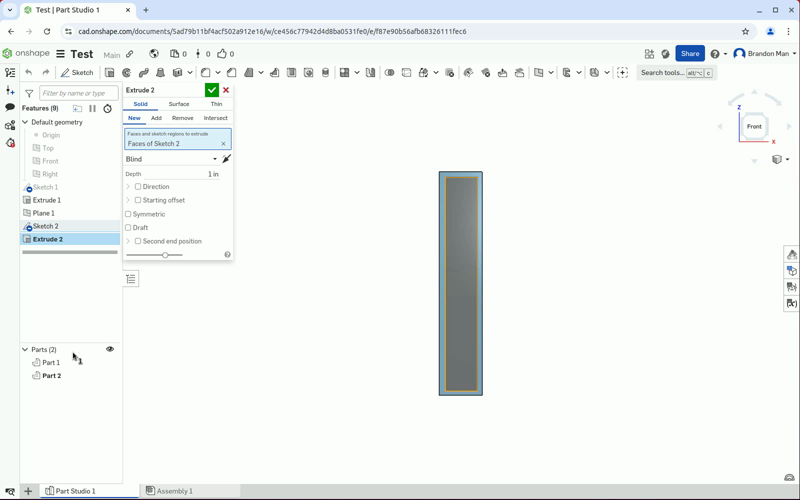
mouse_move(143, 106)
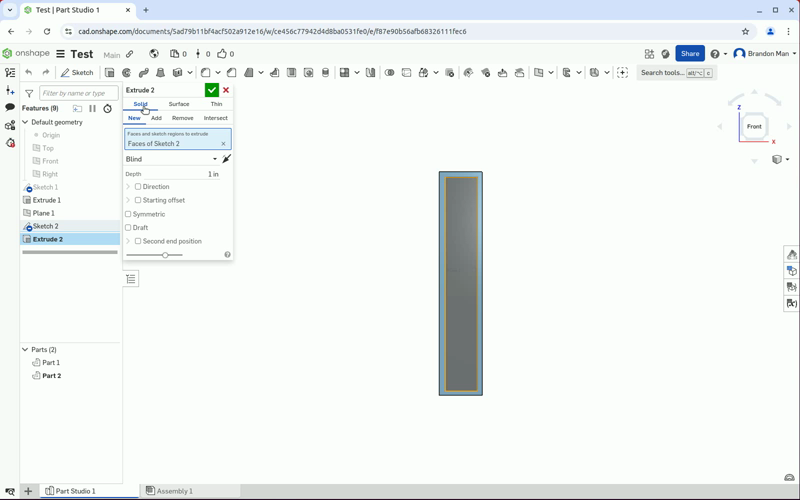
click(143, 106)
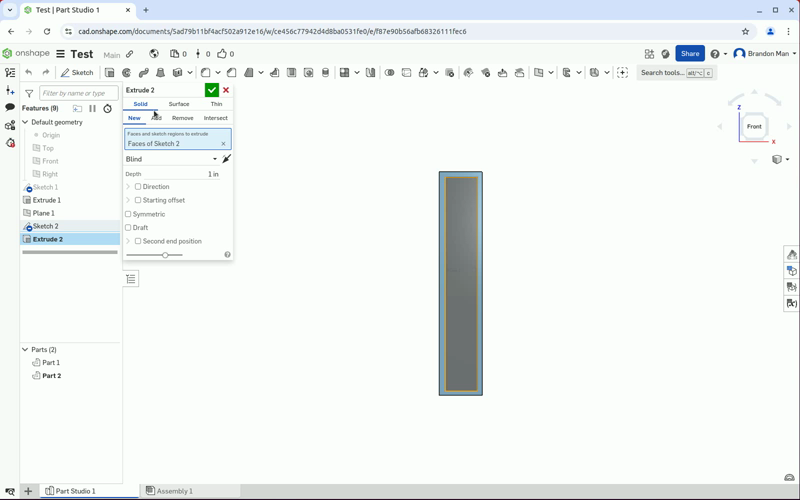
mouse_move(186, 120)
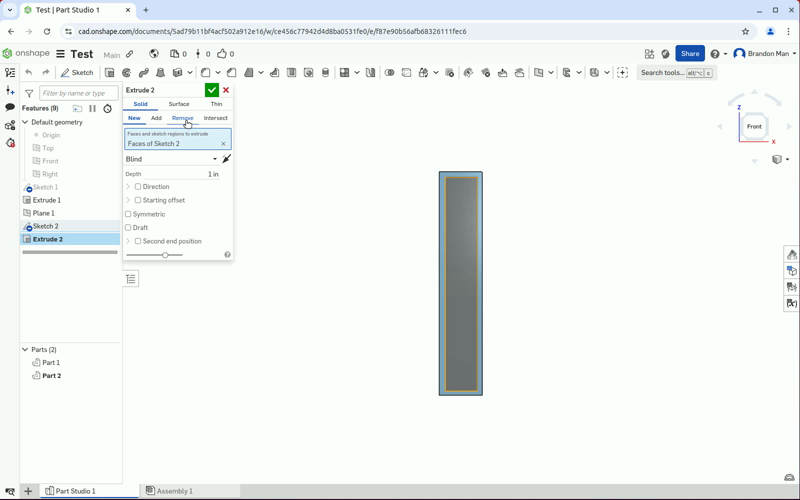
click(186, 120)
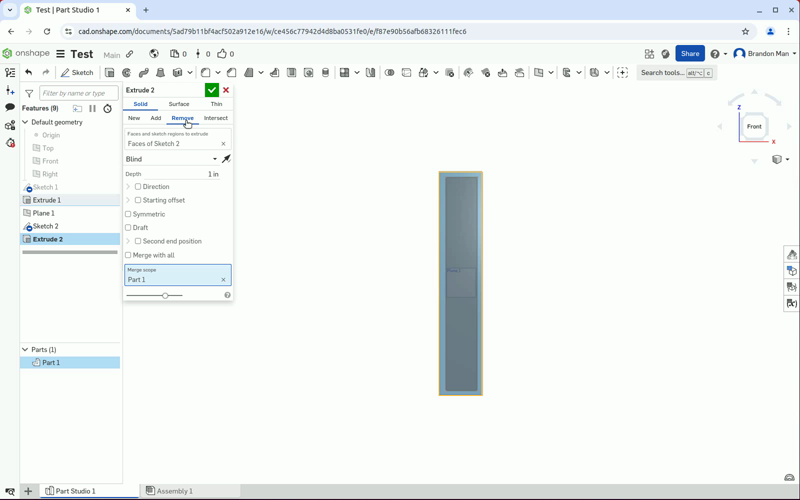
key(tab, 4)
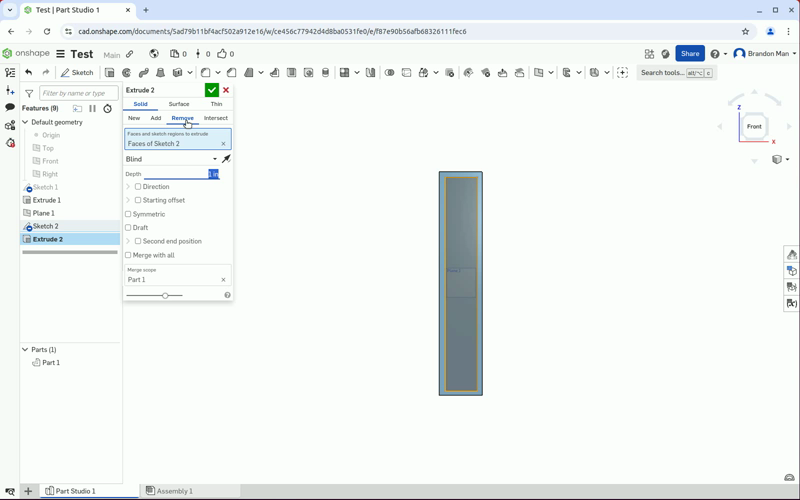
text(5.296)
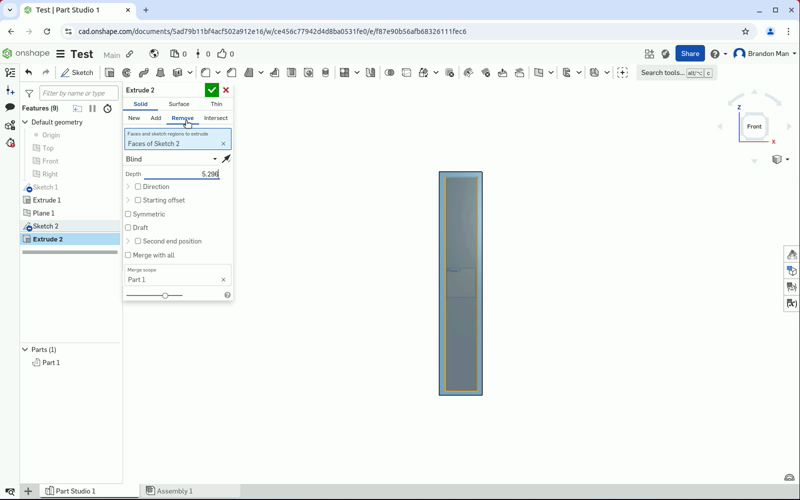
key(tab, 6)
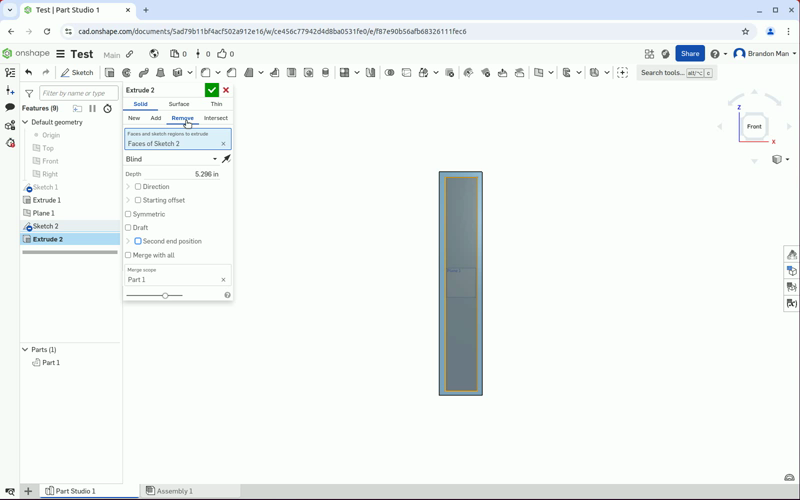
key(space)
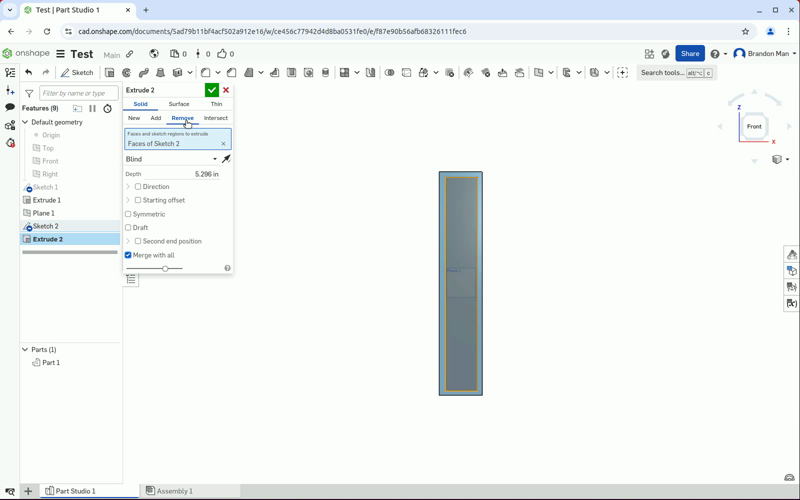
key(enter)
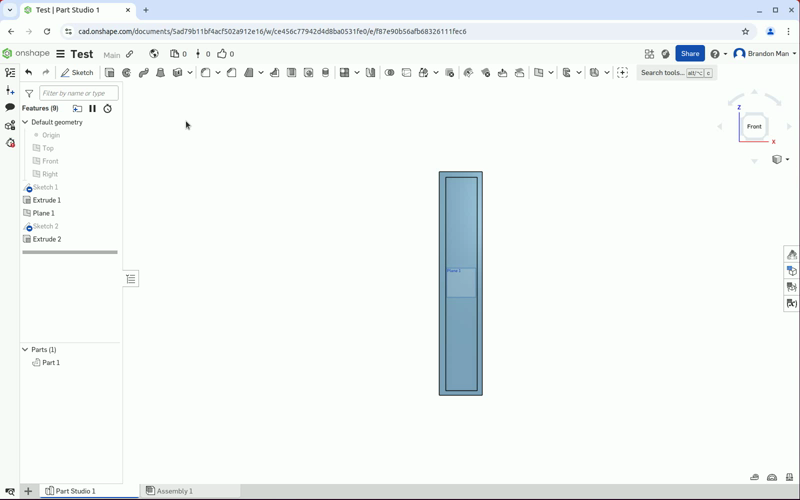
key(shift+h)
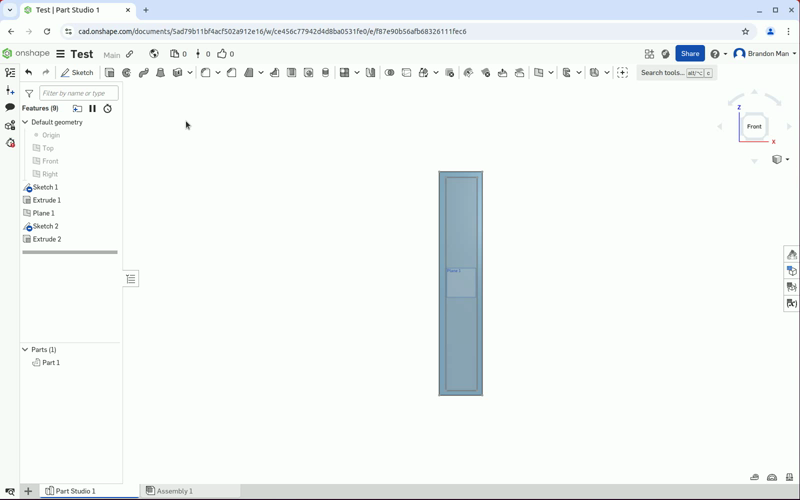
key(shift+h)
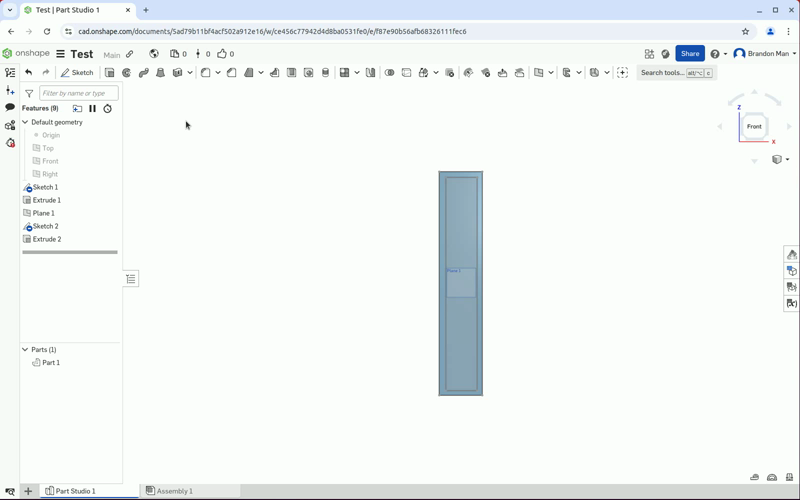
key(shift+7)
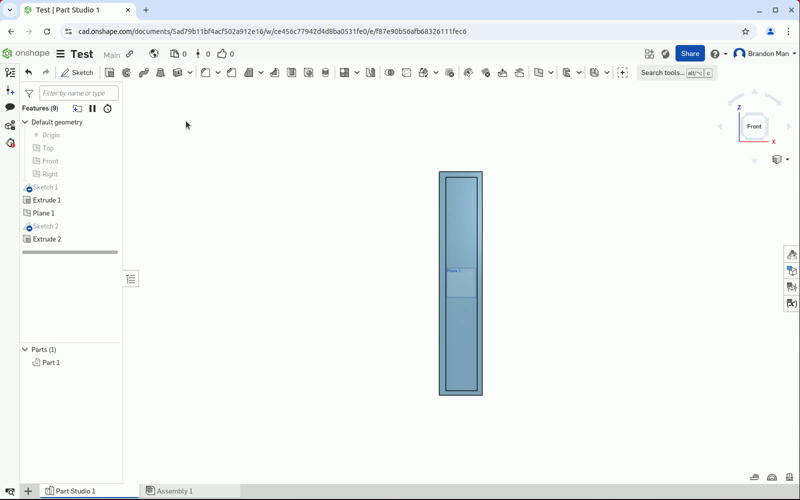
key(left, 2)
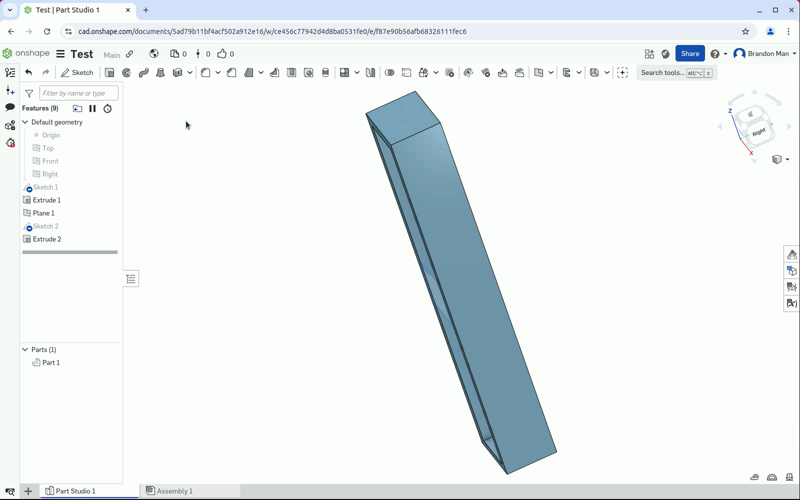
key(down, 2)
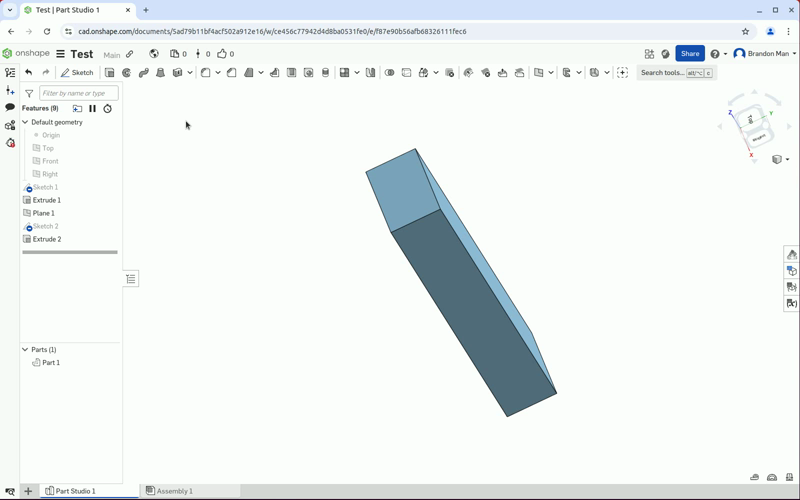
key(up, 2)
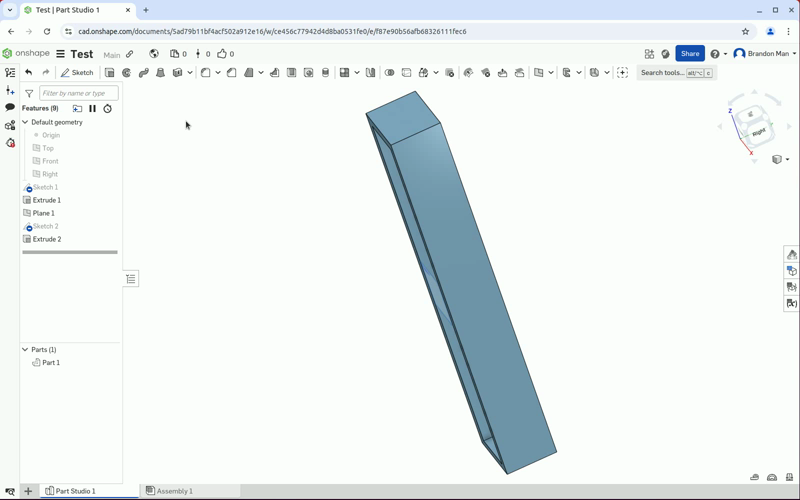
key(right, 2)
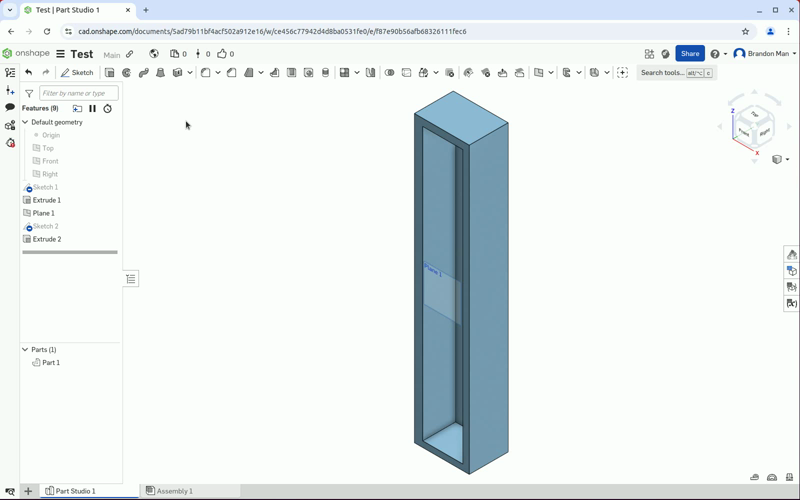
mouse_move(73, 189)
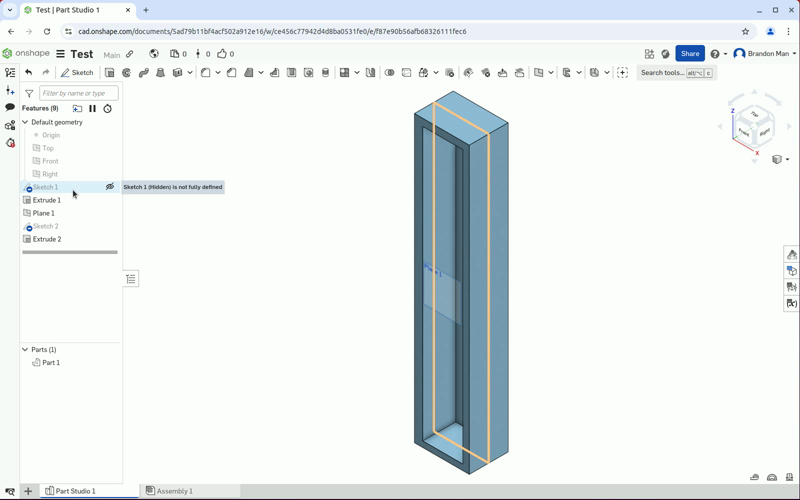
click(73, 189)